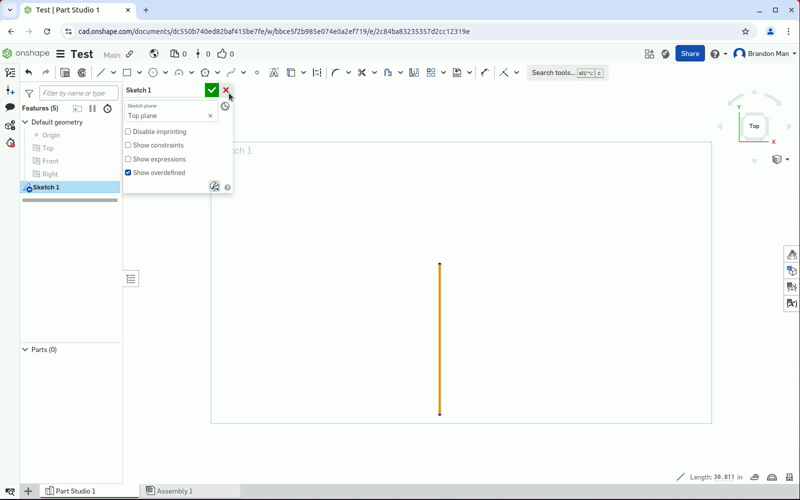
key(shift+h)
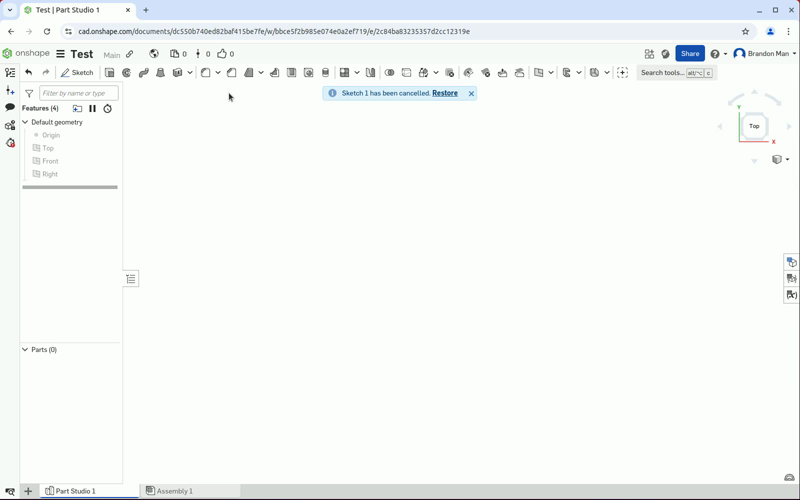
mouse_move(73, 352)
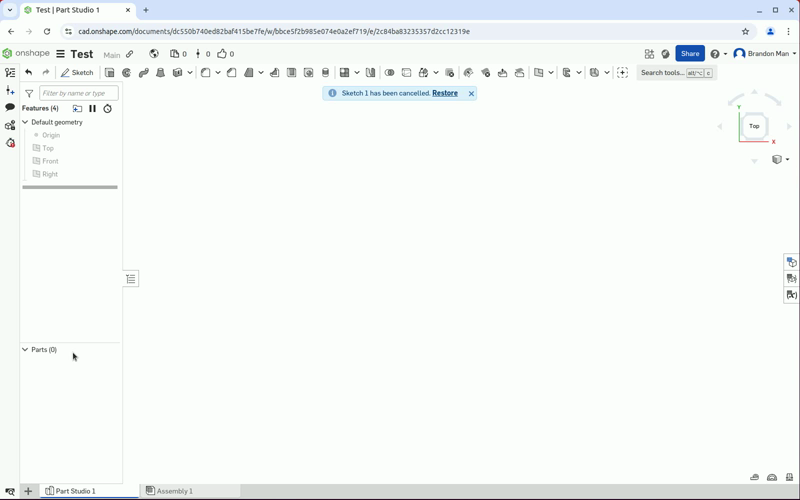
key(y)
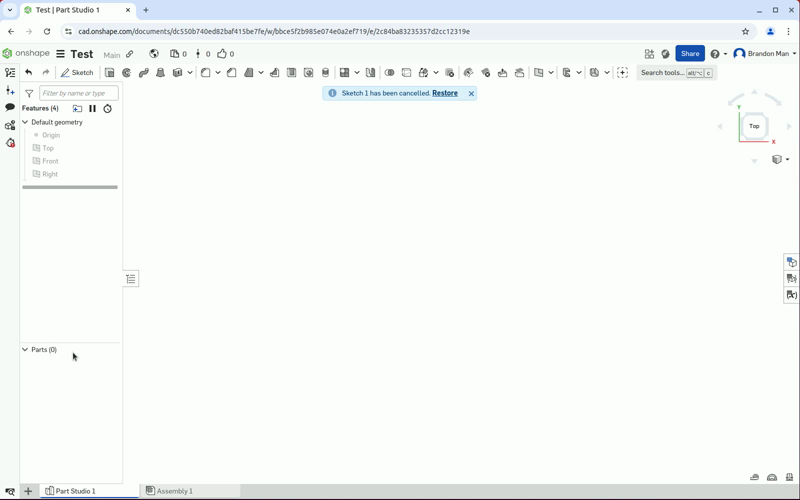
key(shift+p)
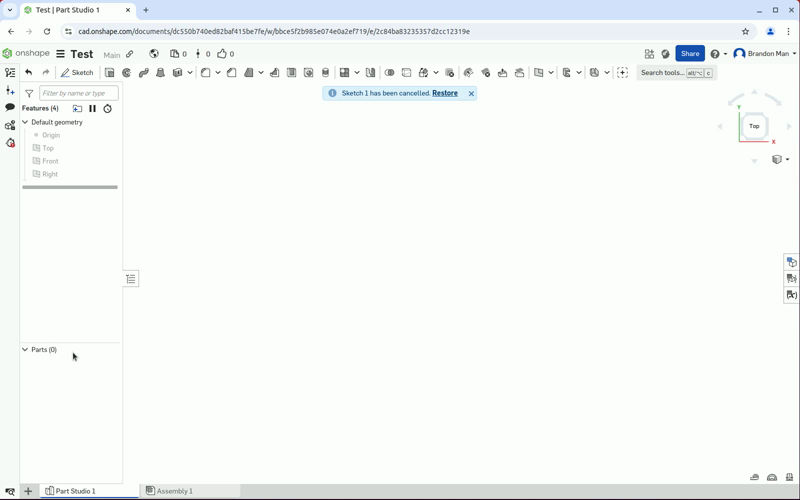
key(space)
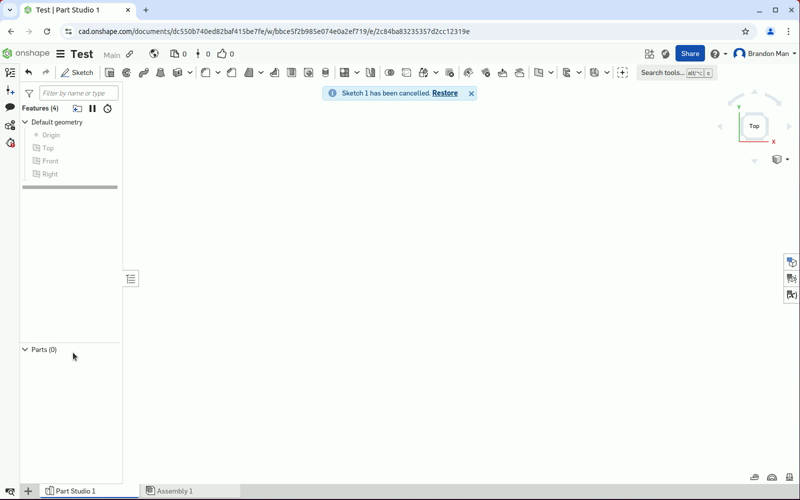
key_down(shift)
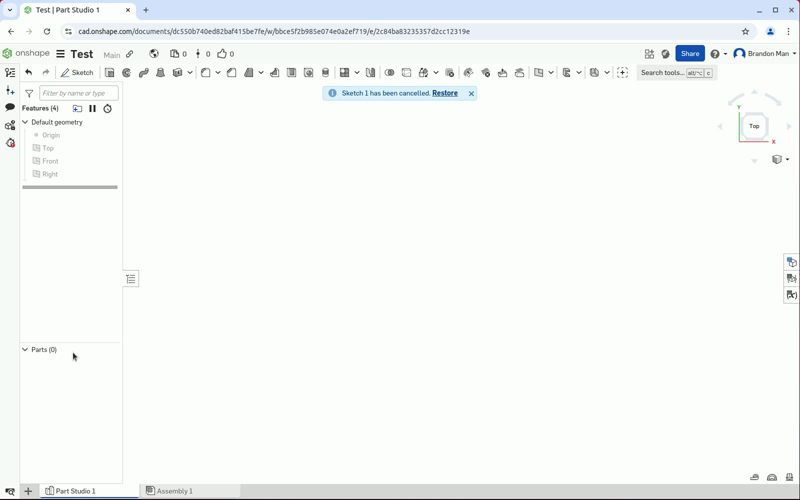
key(up)
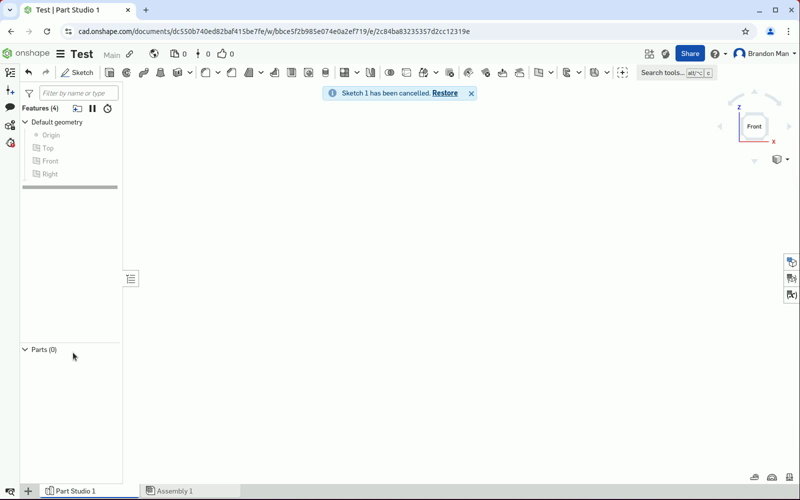
key_up(shift)
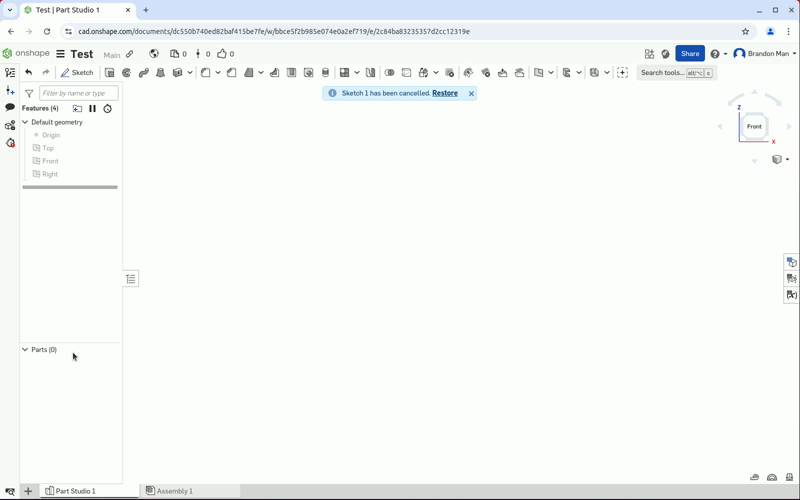
mouse_move(73, 352)
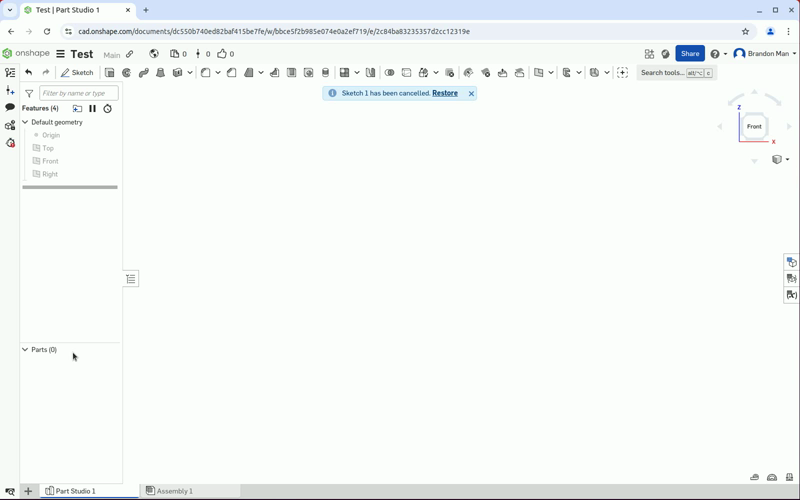
key(shift+y)
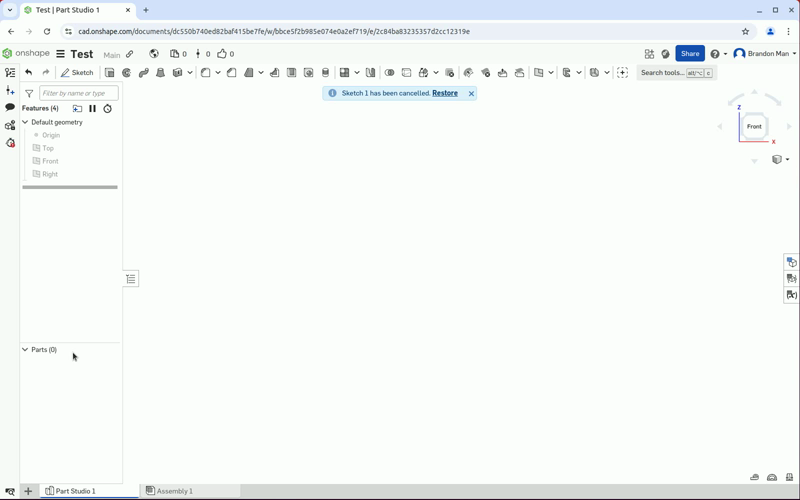
key(shift+s)
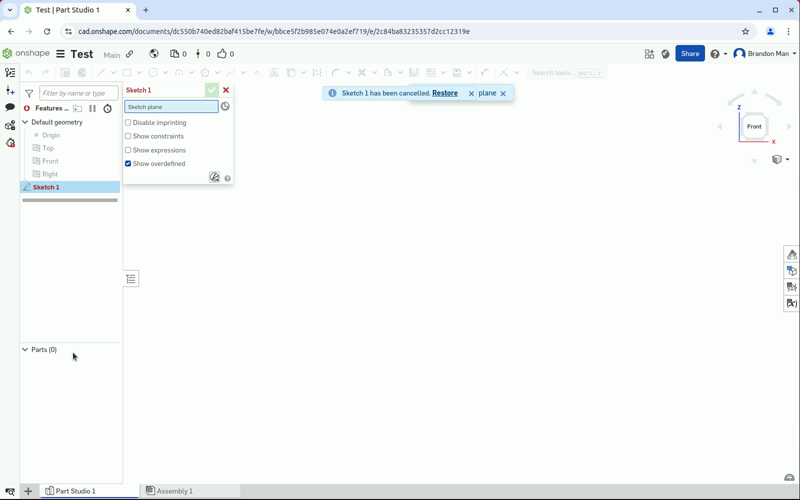
mouse_move(73, 163)
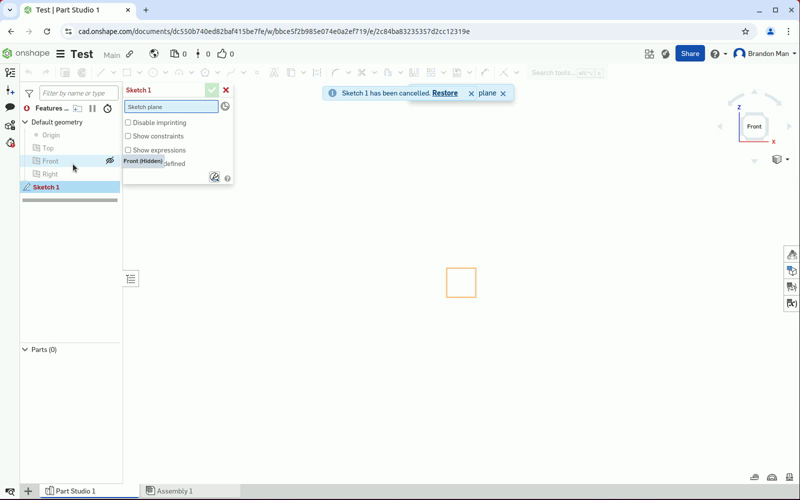
click(73, 163)
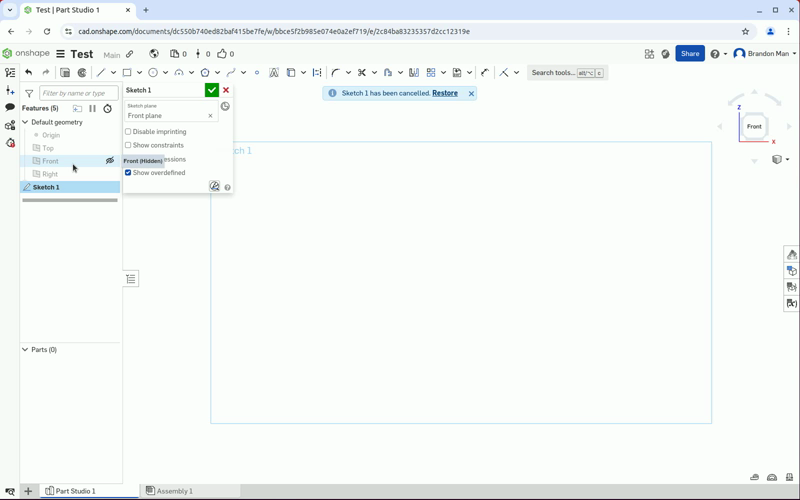
mouse_move(73, 352)
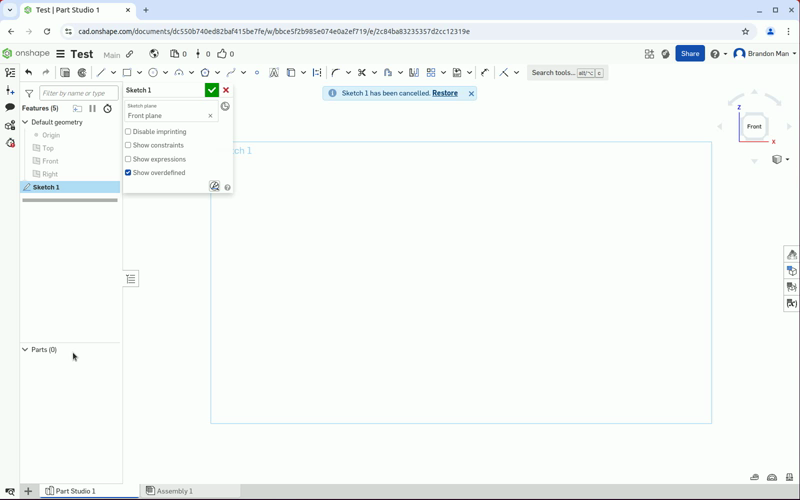
key(y)
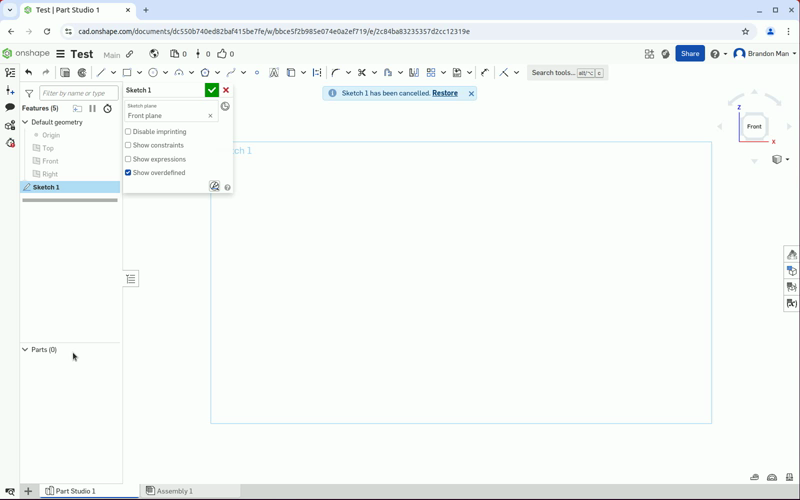
key(l)
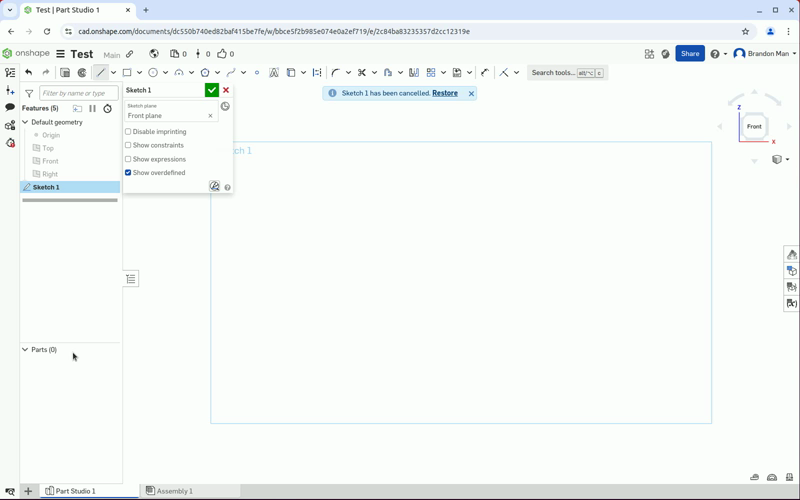
key_down(shift)
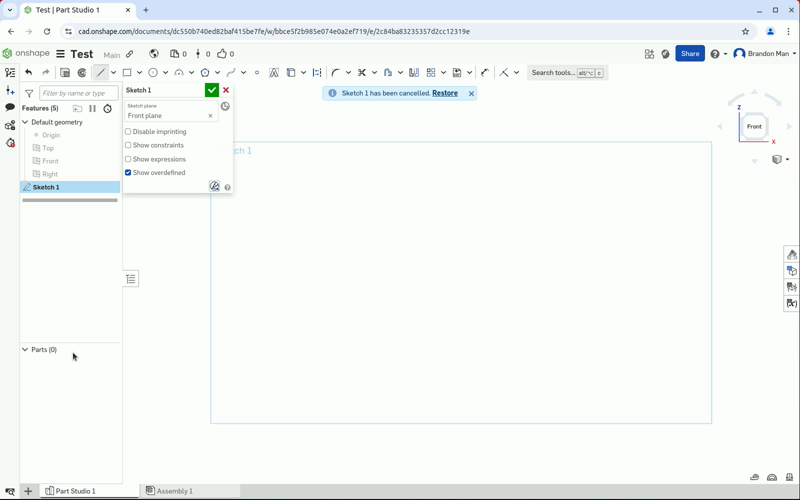
mouse_move(348, 282)
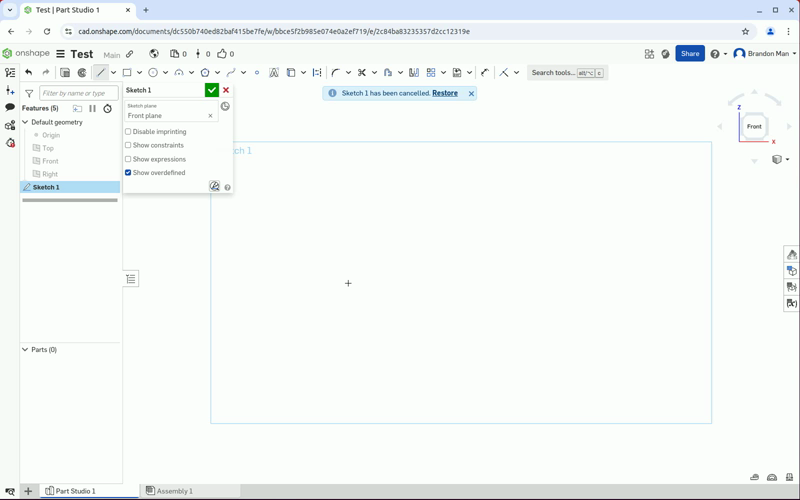
click(348, 282)
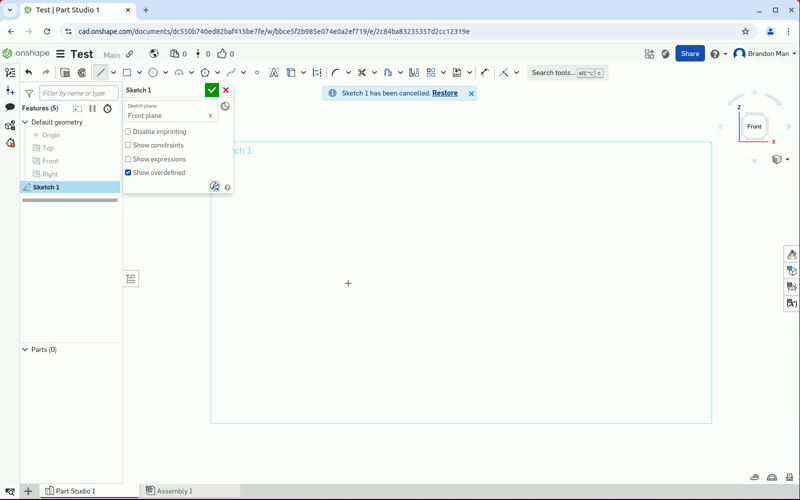
key_up(shift)
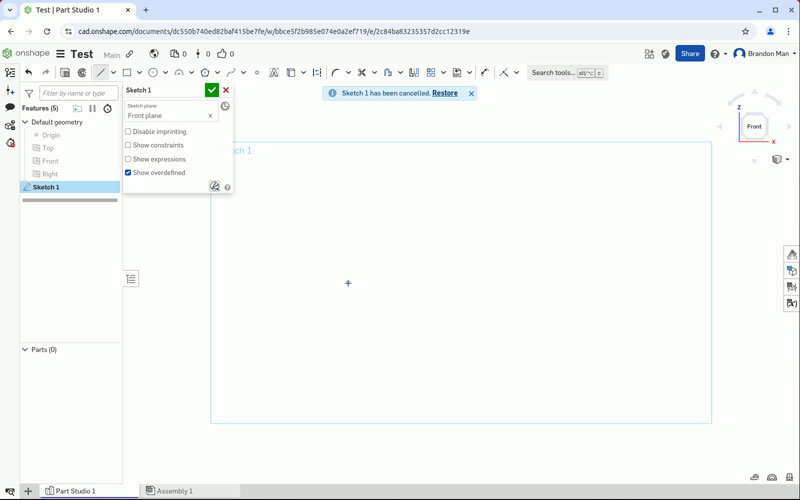
key_down(shift)
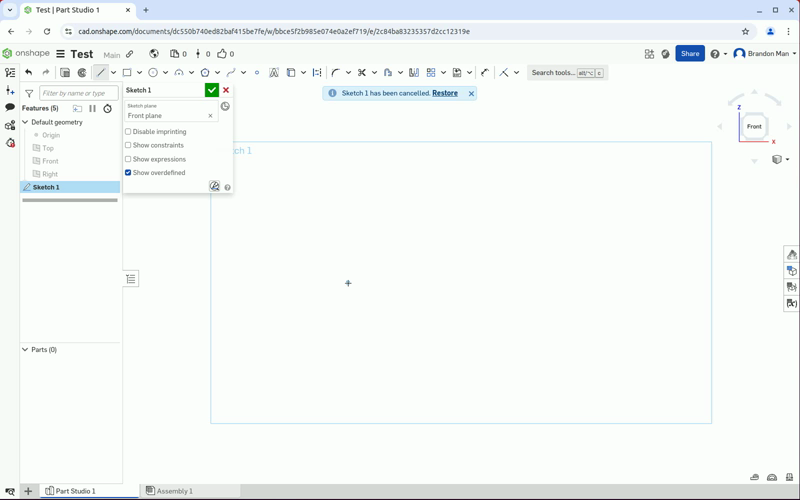
mouse_move(546, 282)
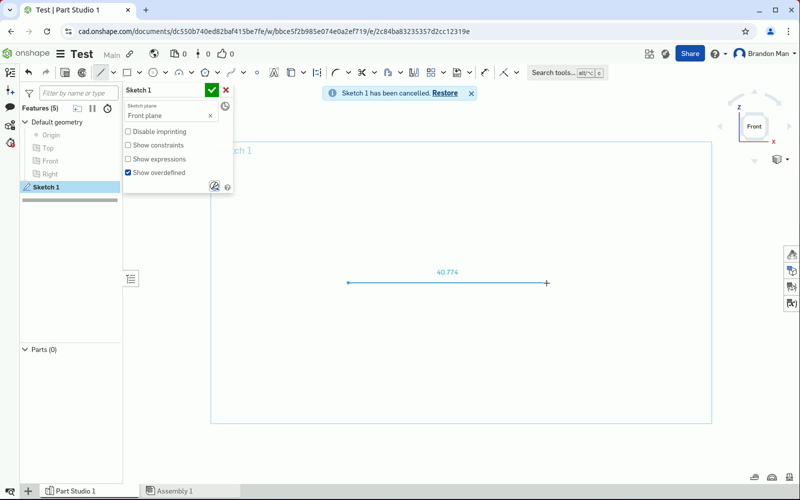
click(546, 282)
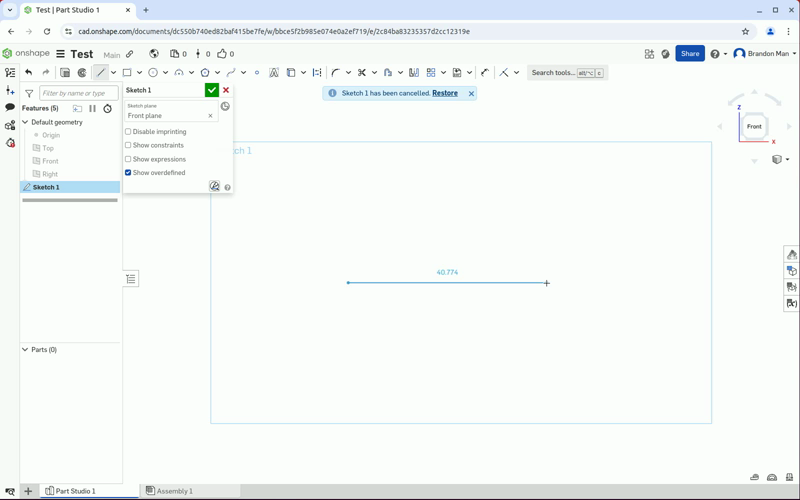
key_up(shift)
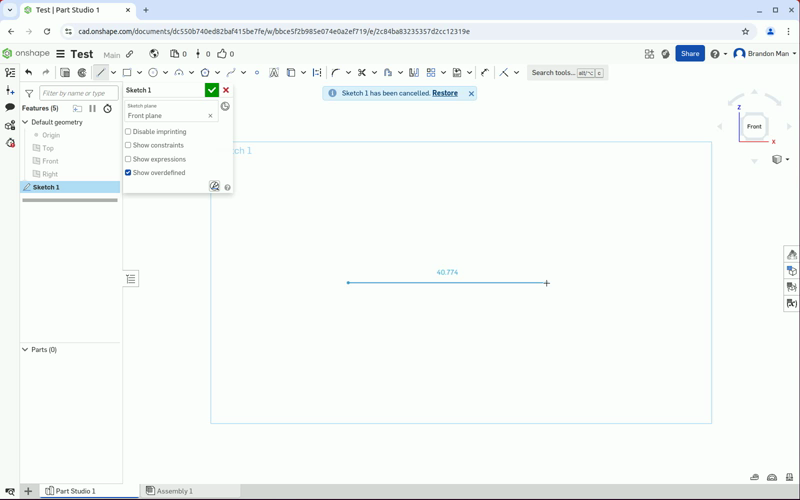
key_down(shift)
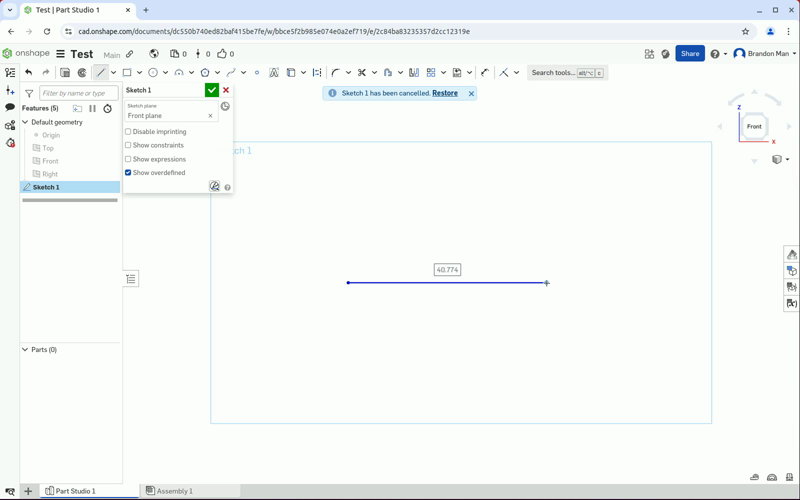
mouse_move(576, 282)
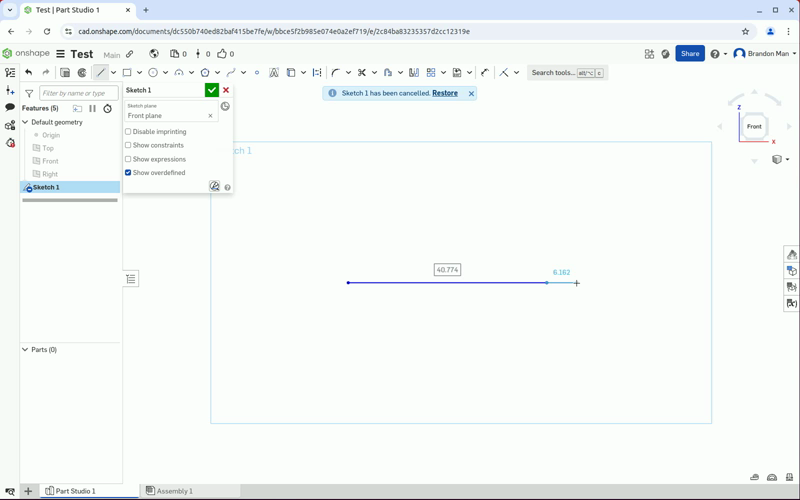
mouse_move(546, 272)
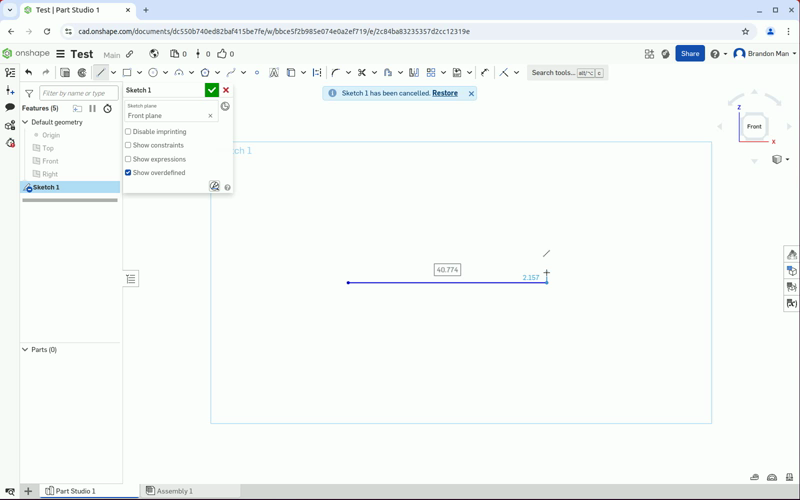
click(546, 272)
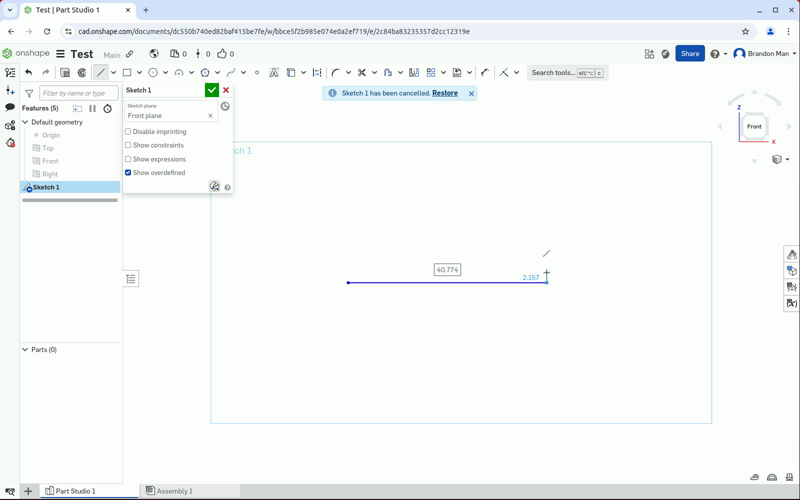
key_up(shift)
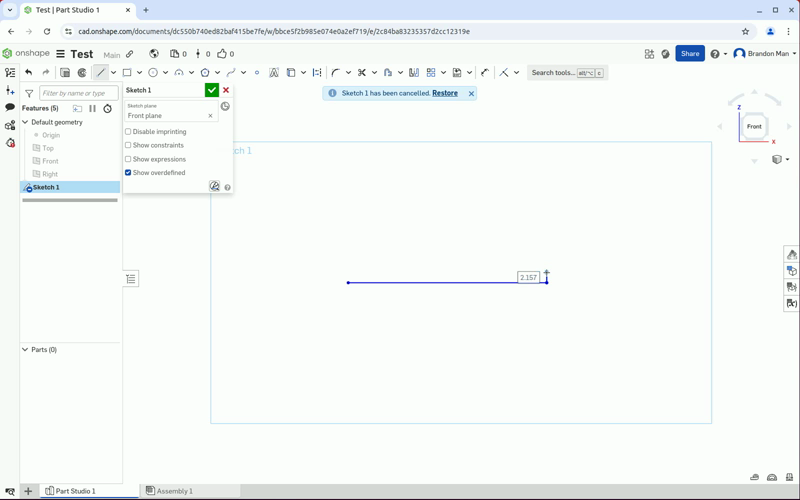
key_down(shift)
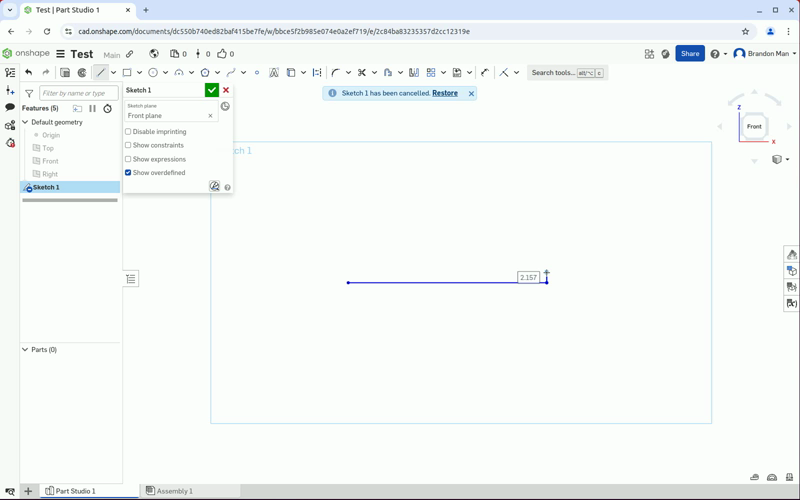
mouse_move(348, 272)
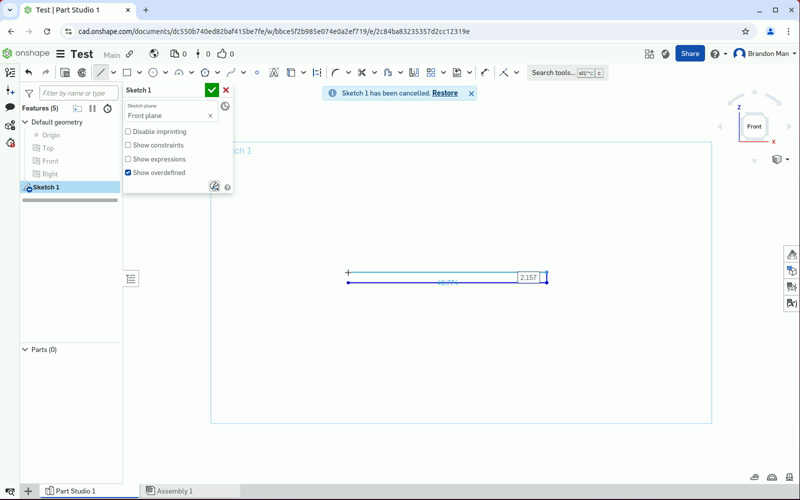
click(348, 272)
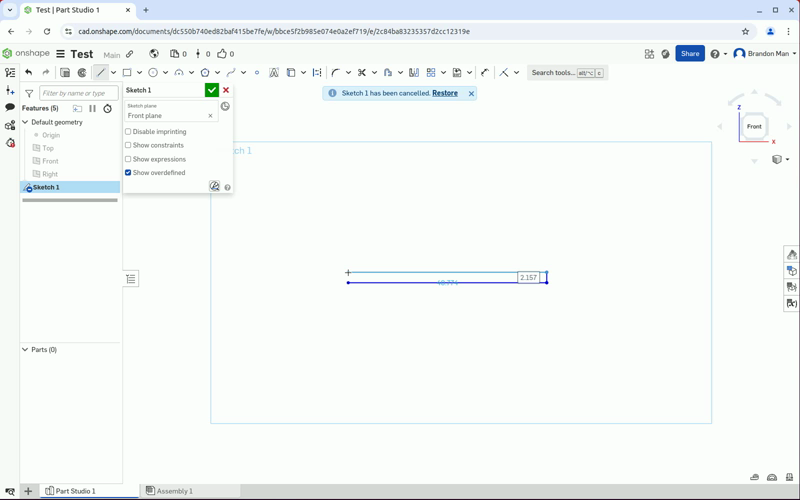
key_up(shift)
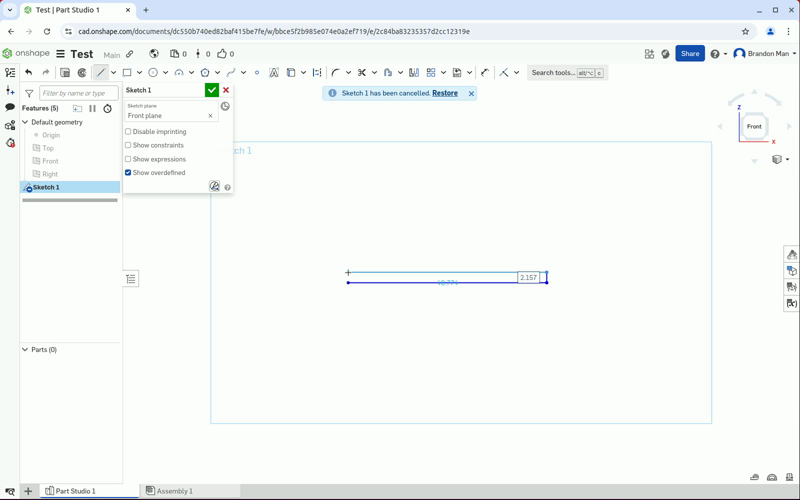
mouse_move(378, 272)
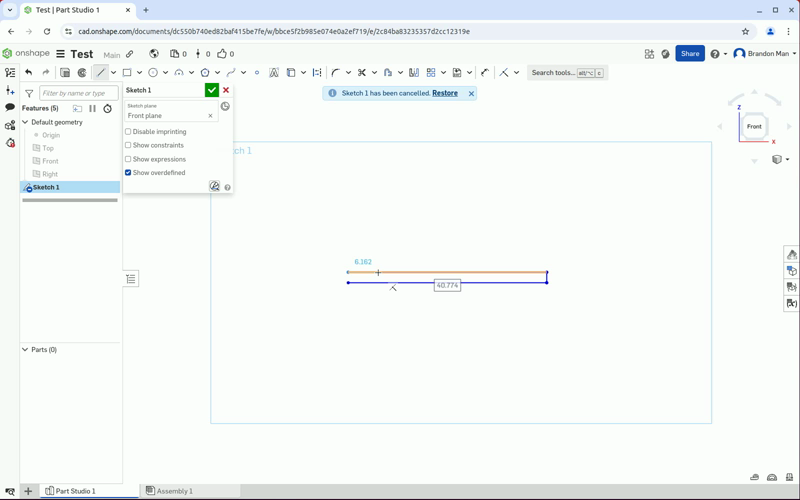
key_down(shift)
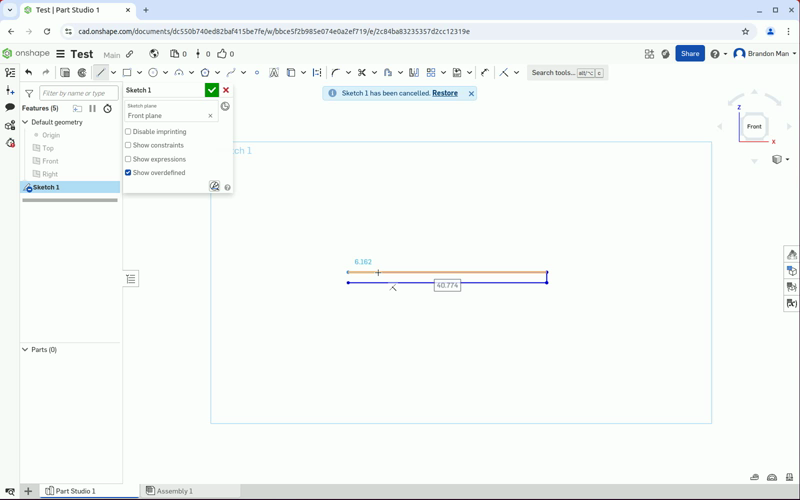
mouse_move(348, 282)
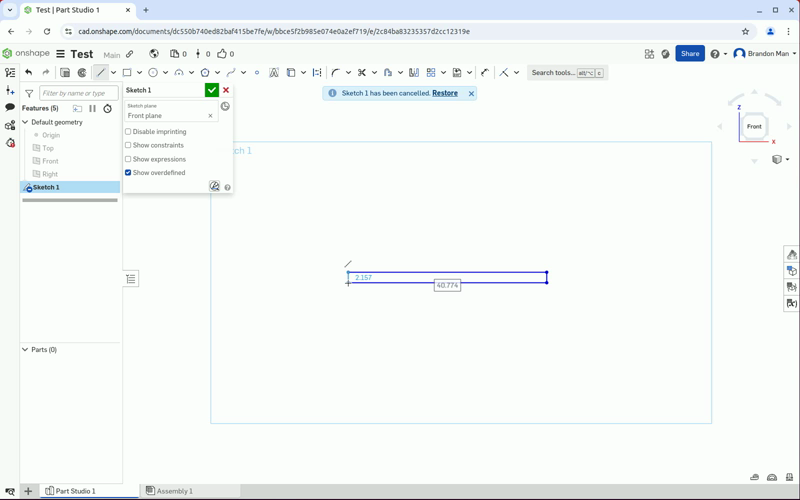
key_up(shift)
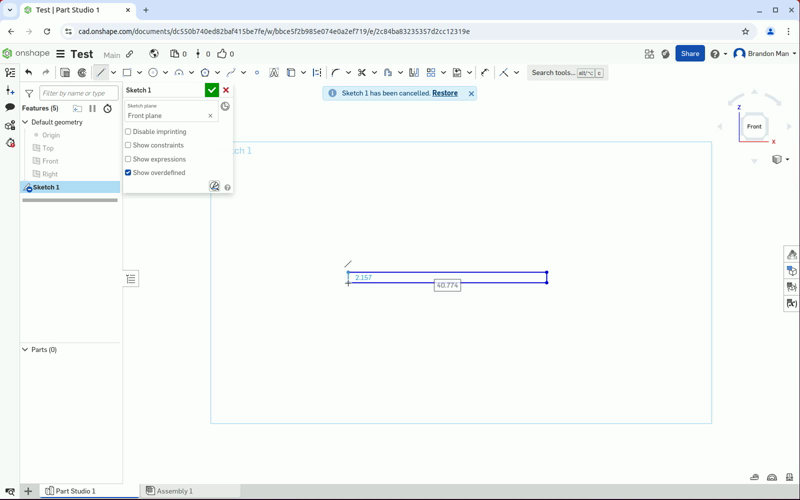
click(348, 282)
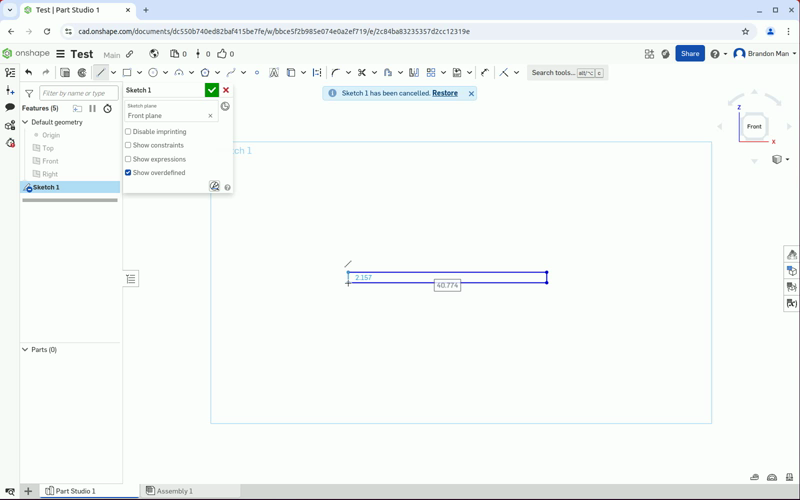
key(esc)
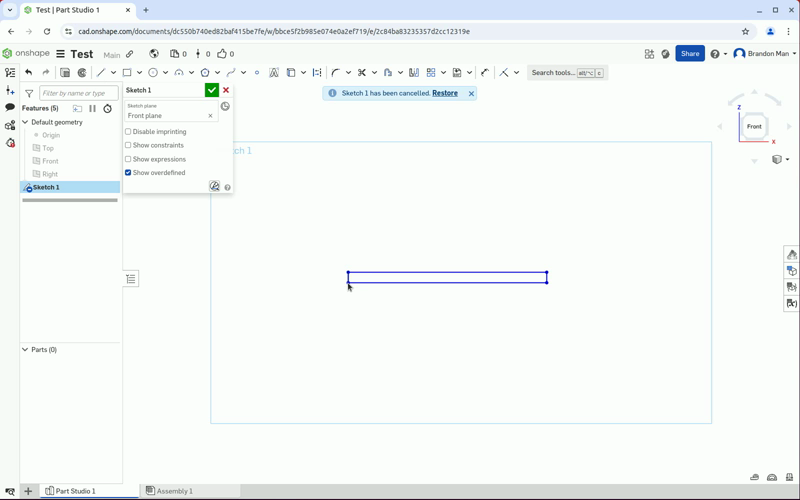
mouse_move(499, 279)
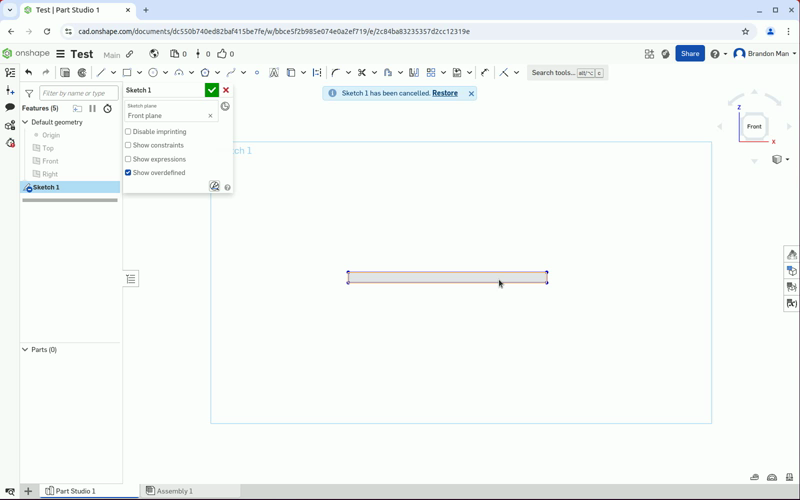
click(499, 279)
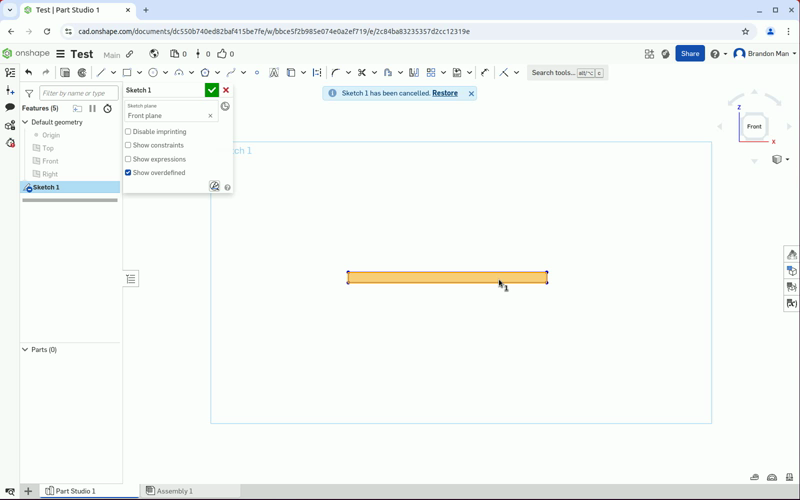
mouse_move(73, 352)
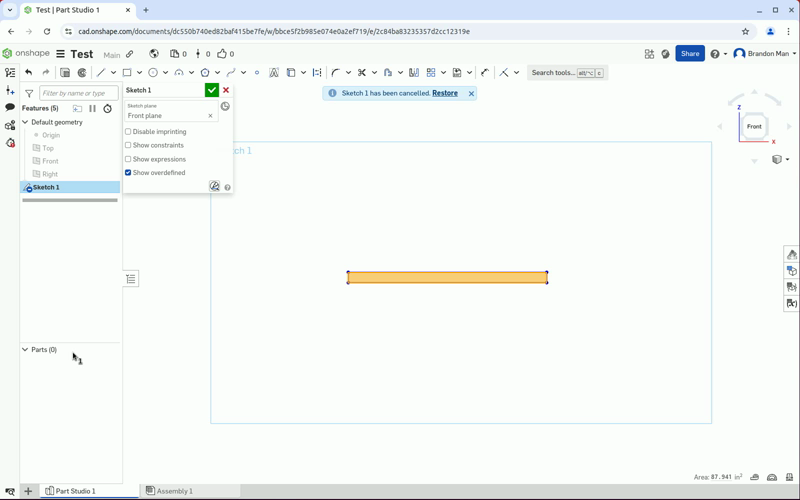
key(shift+y)
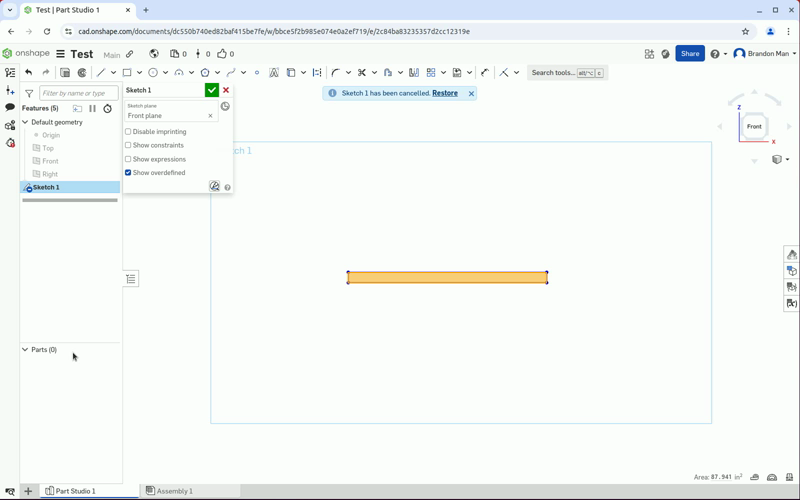
key(shift+e)
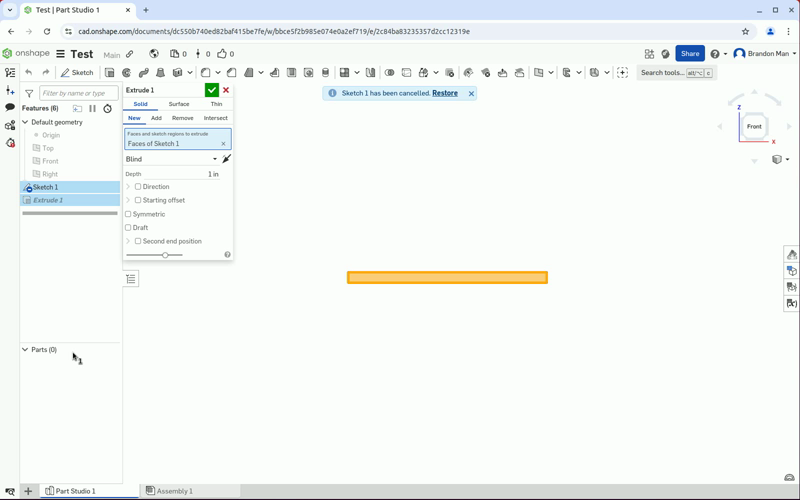
mouse_move(143, 106)
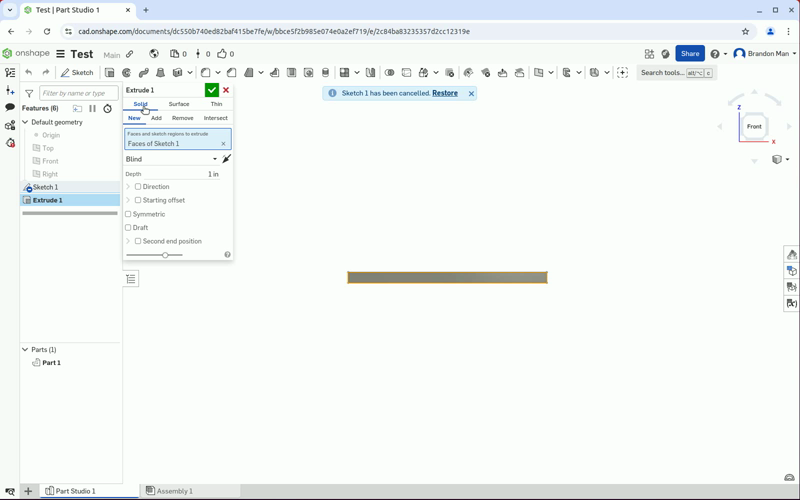
click(143, 106)
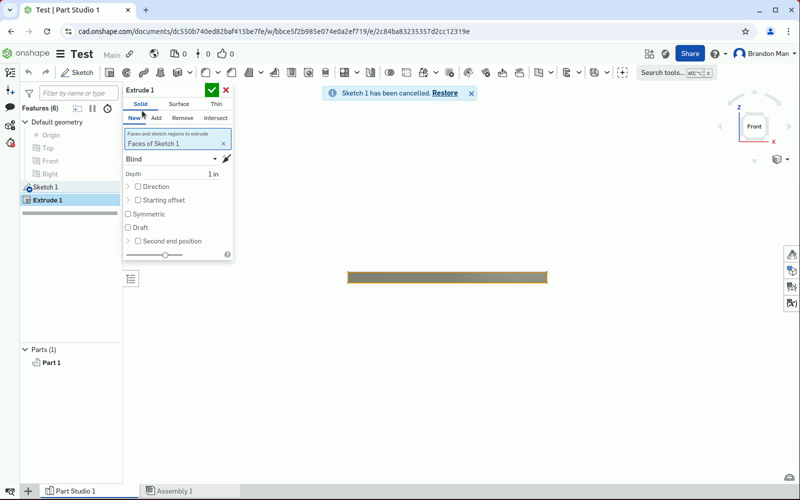
mouse_move(137, 120)
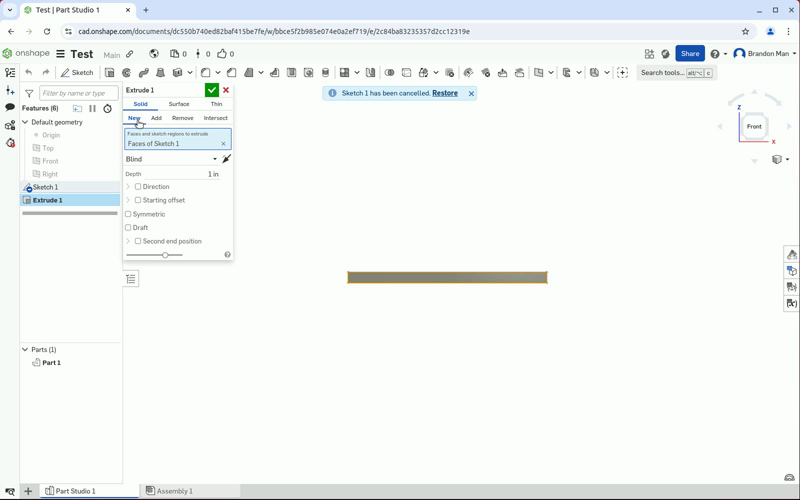
click(137, 120)
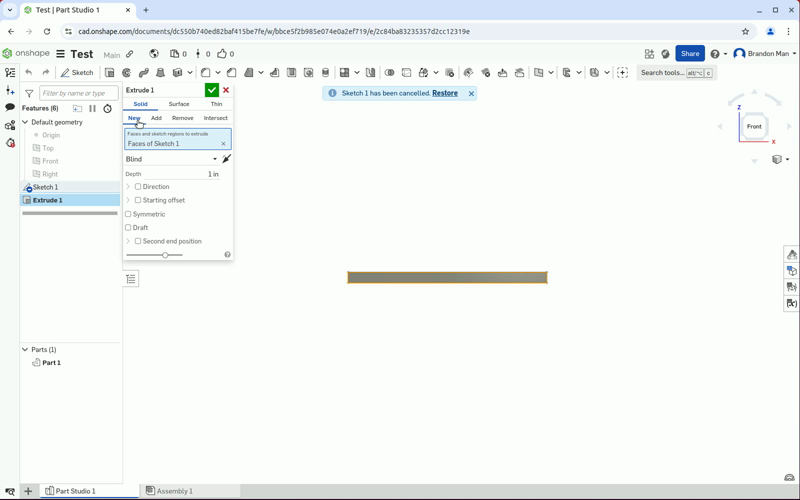
key(tab, 4)
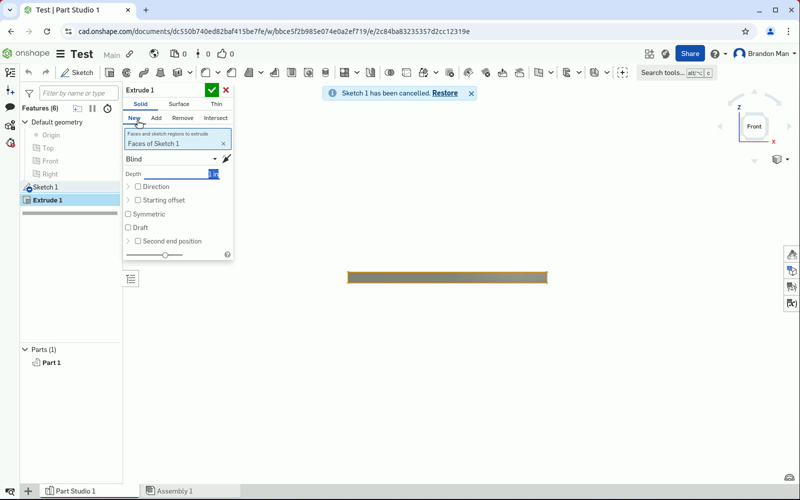
text(0.963)
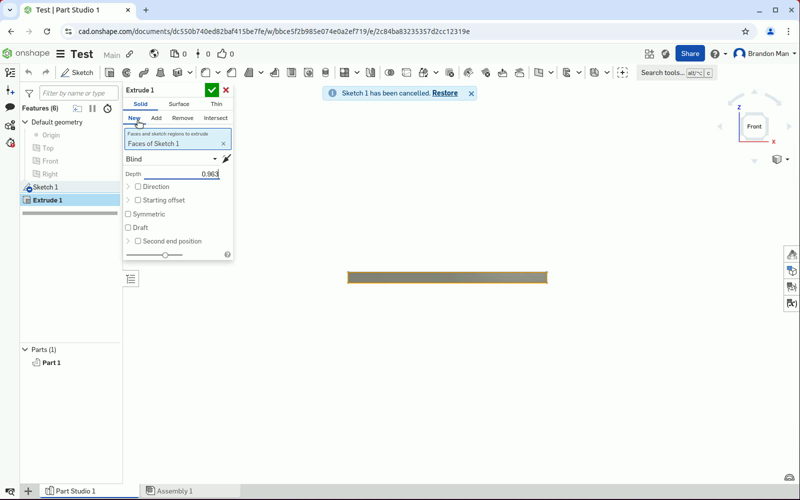
key(enter)
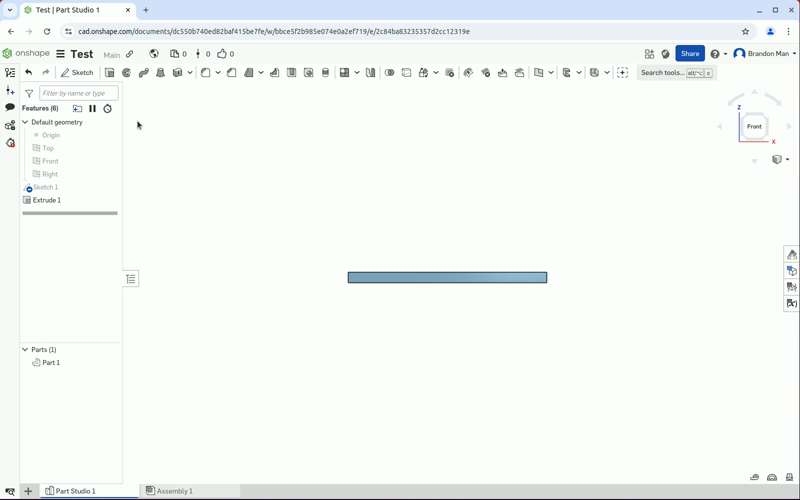
key(shift+h)
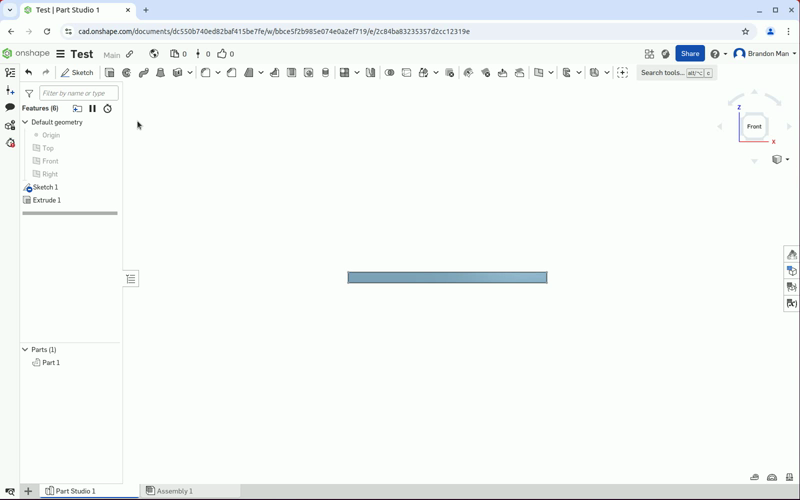
key(shift+h)
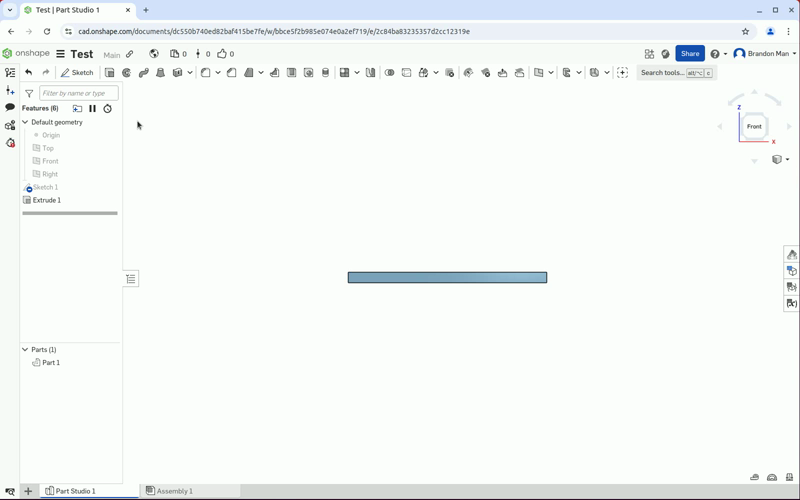
mouse_move(73, 189)
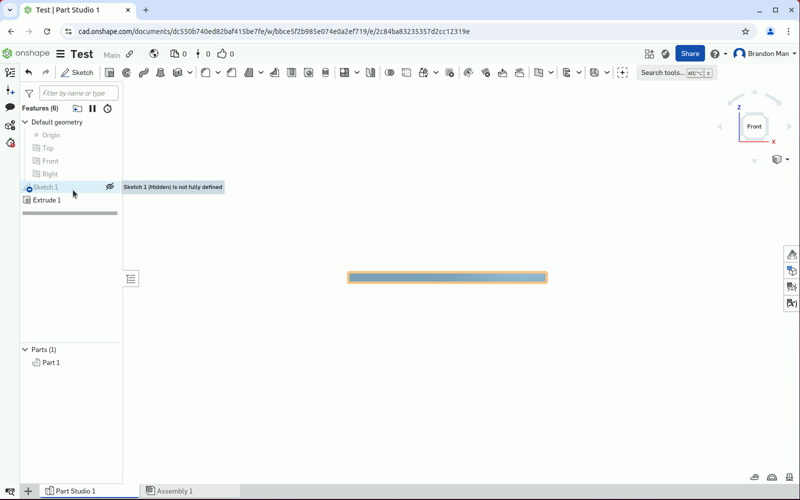
click(73, 189)
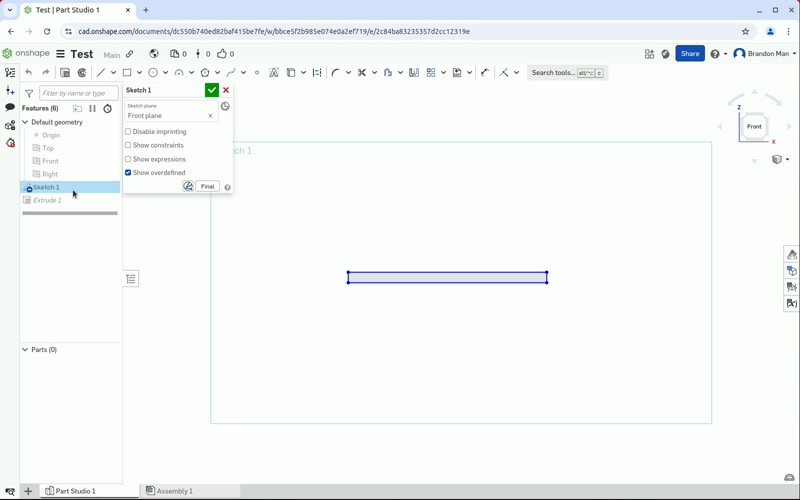
mouse_move(229, 92)
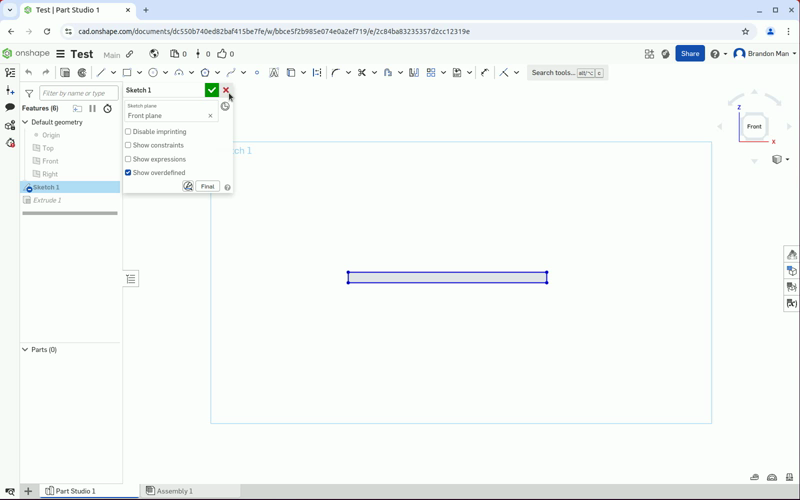
click(229, 92)
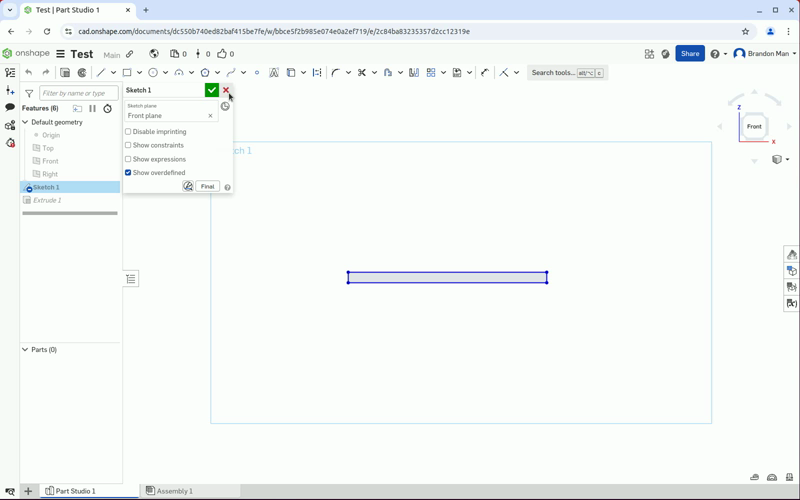
key(shift+s)
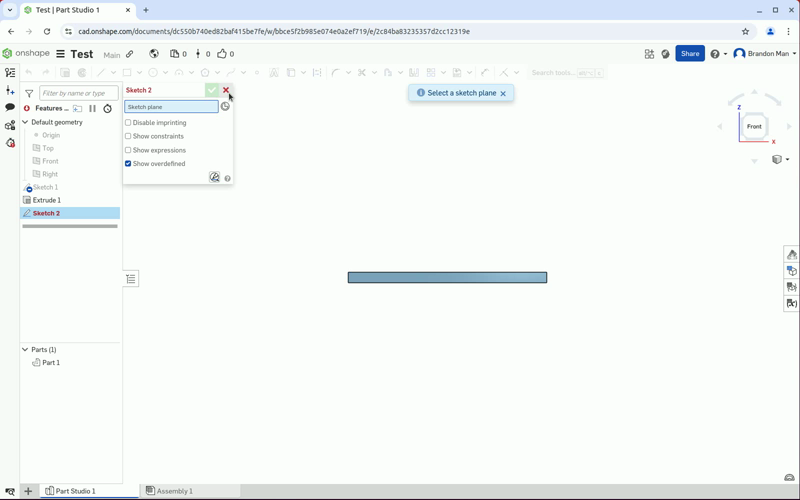
mouse_move(73, 163)
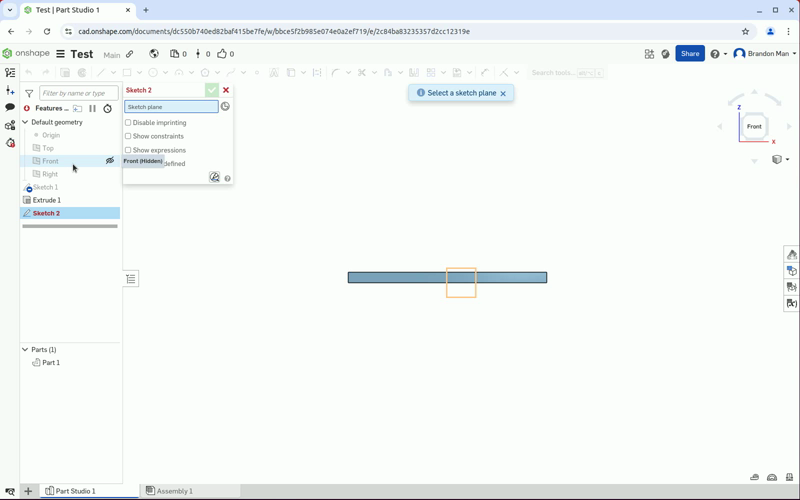
click(73, 163)
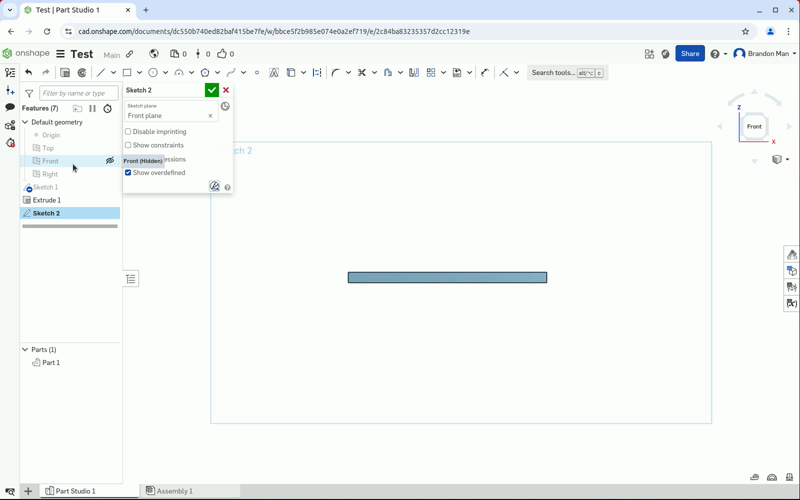
mouse_move(73, 352)
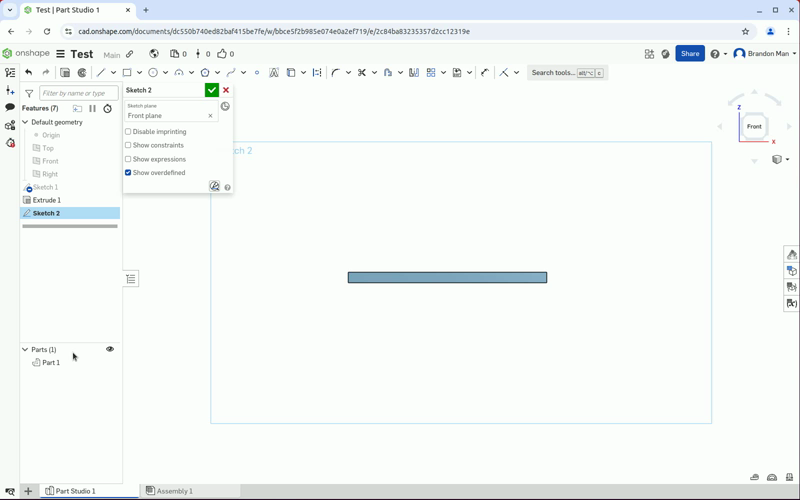
key(y)
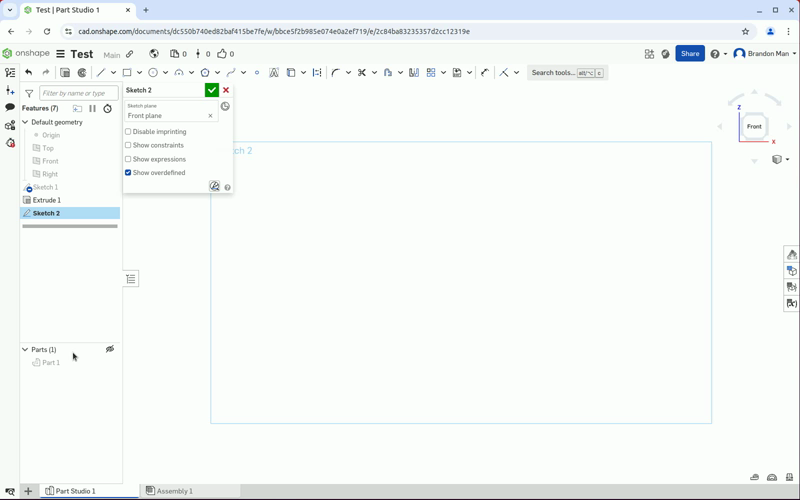
key(l)
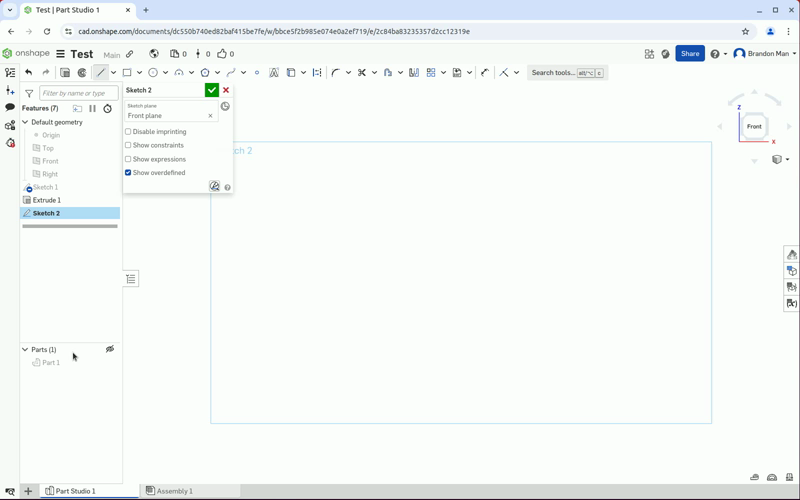
key_down(shift)
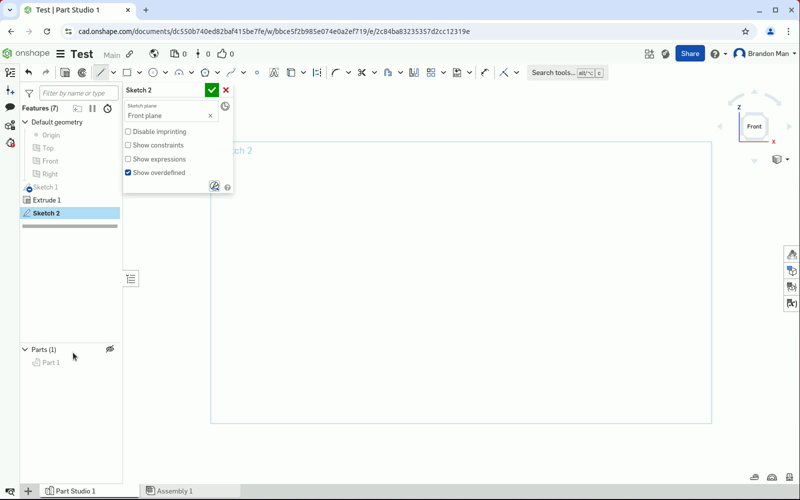
mouse_move(349, 376)
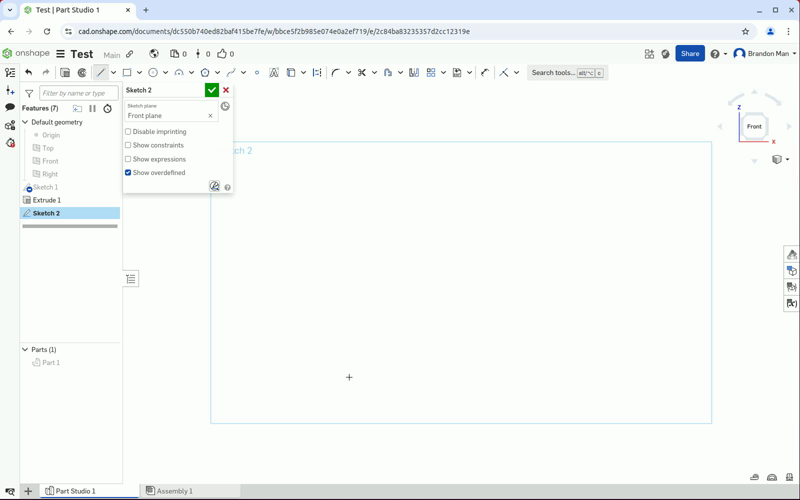
click(349, 376)
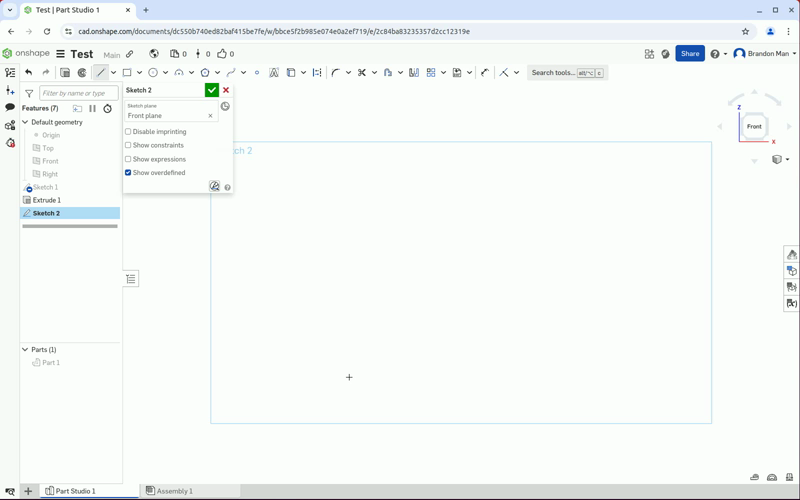
key_up(shift)
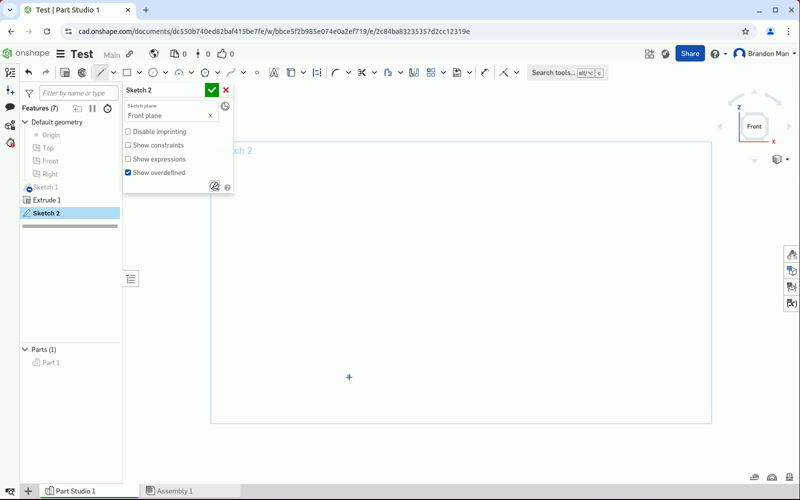
key_down(shift)
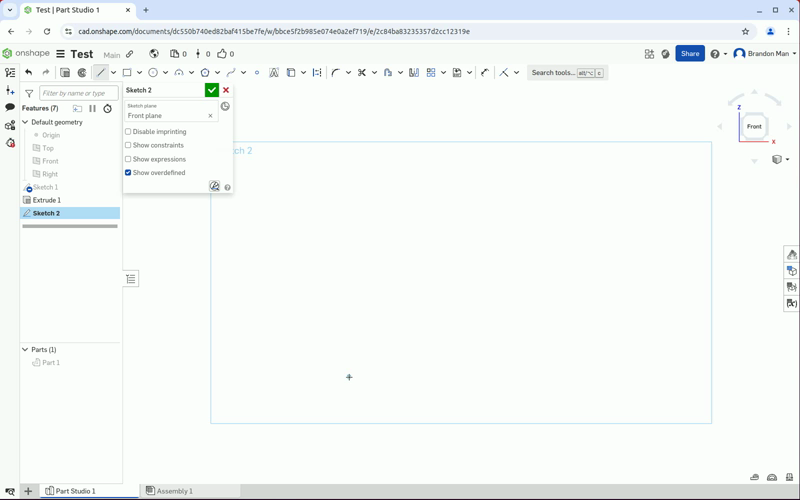
mouse_move(547, 376)
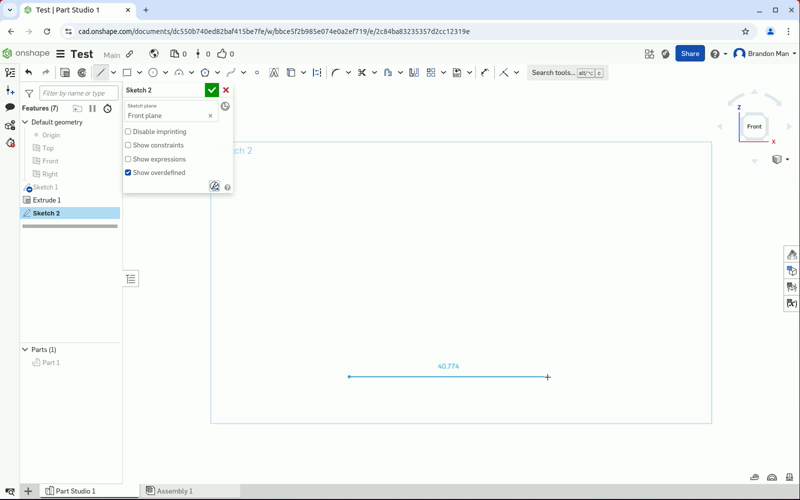
click(547, 376)
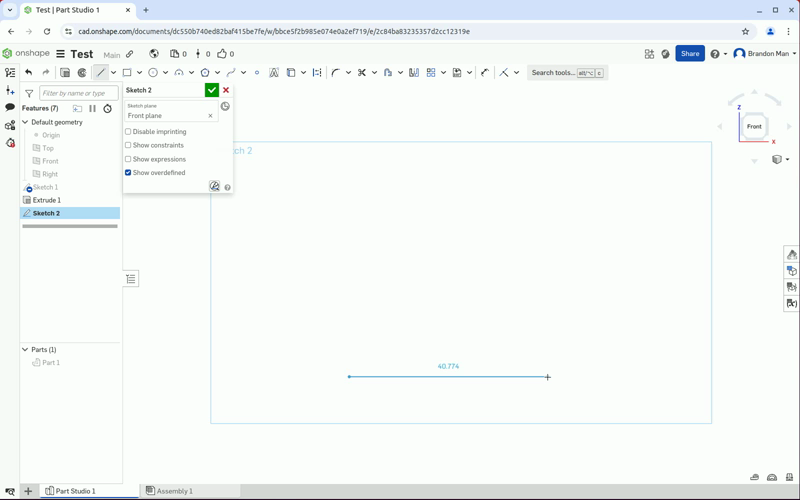
key_up(shift)
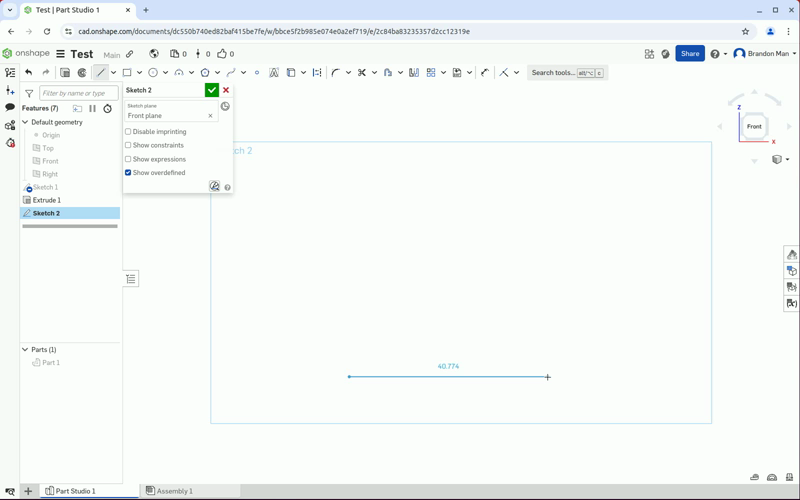
key_down(shift)
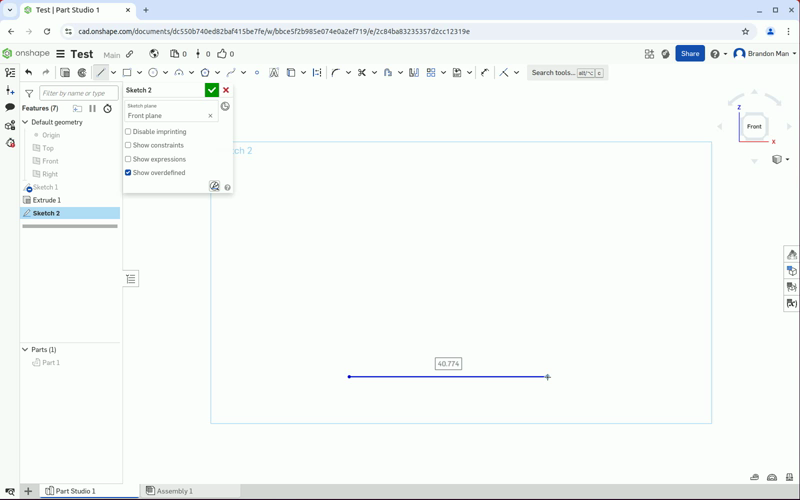
mouse_move(577, 376)
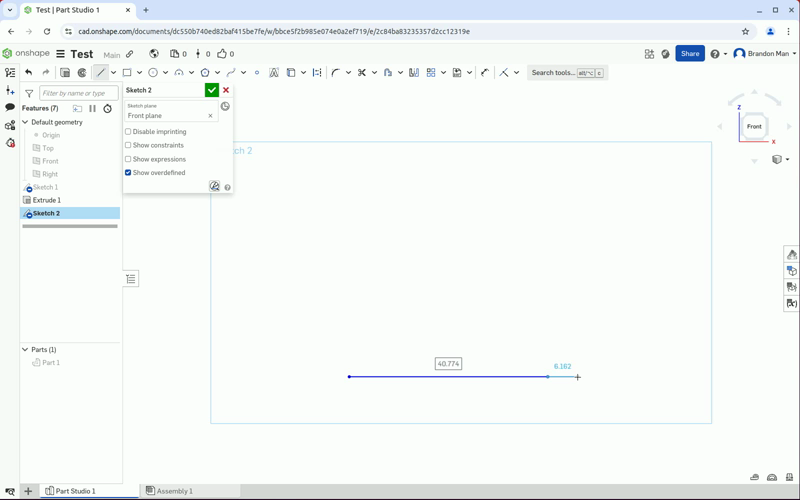
mouse_move(547, 366)
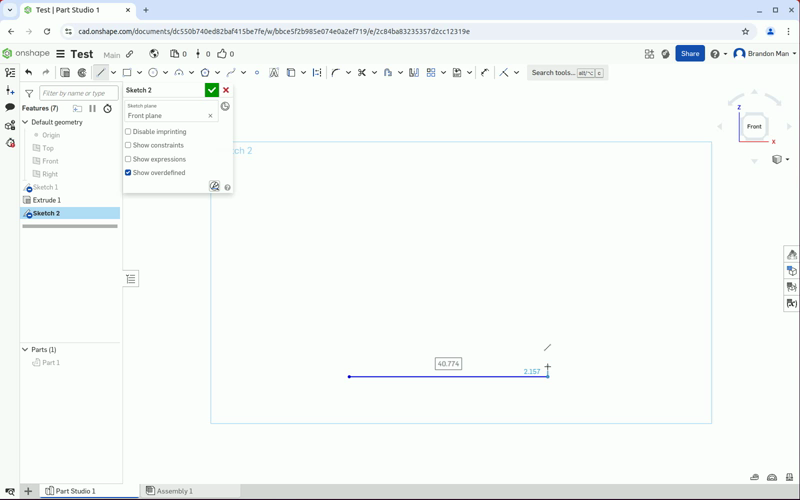
click(547, 366)
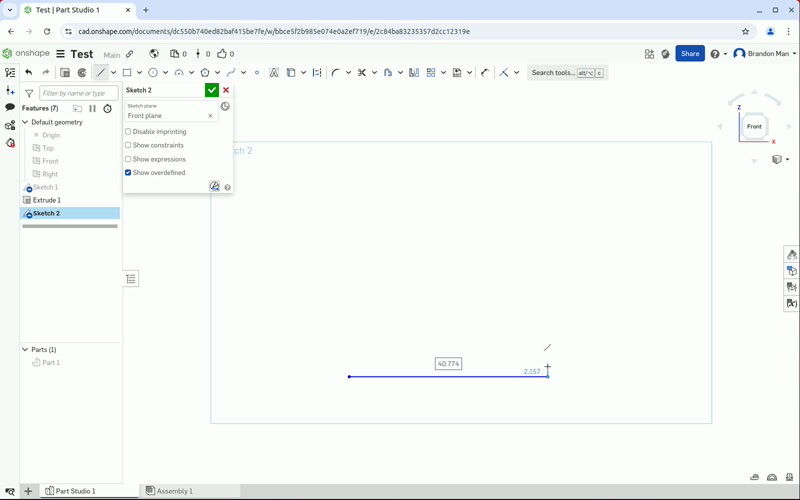
key_up(shift)
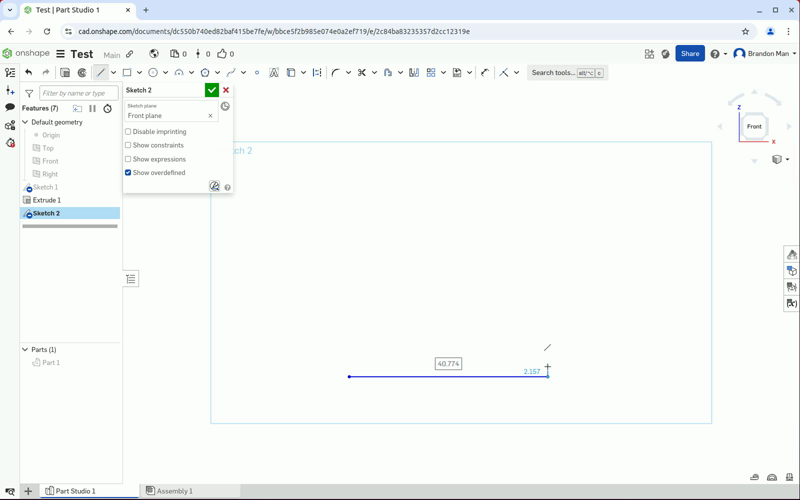
key_down(shift)
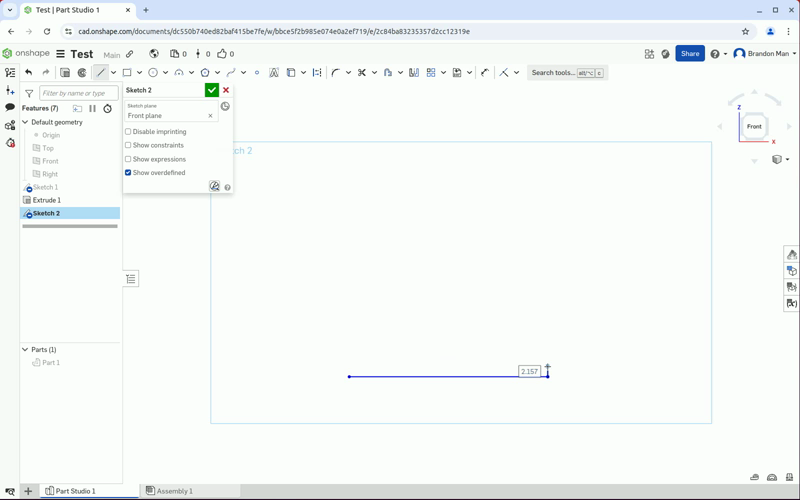
mouse_move(349, 366)
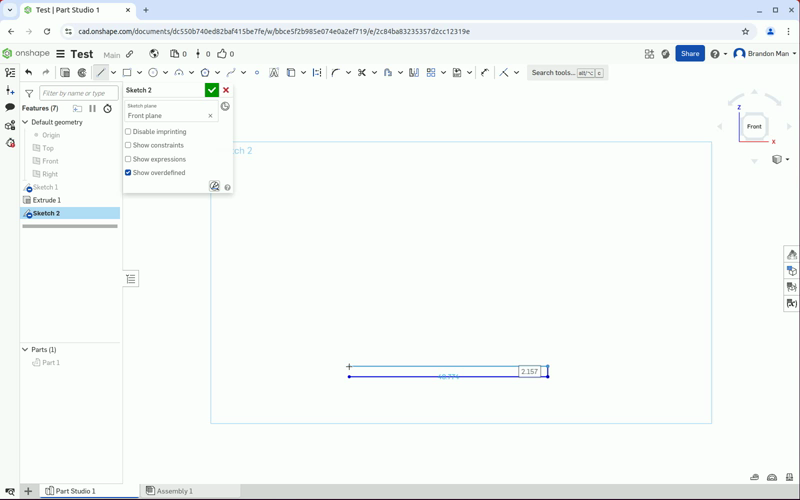
click(349, 366)
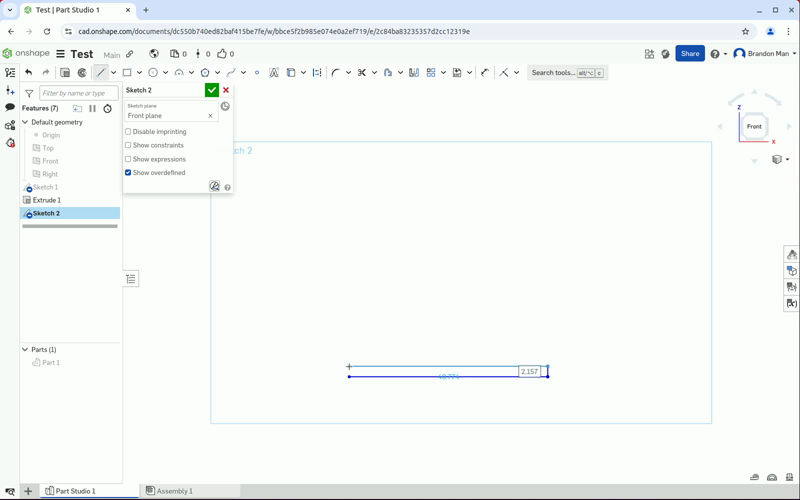
key_up(shift)
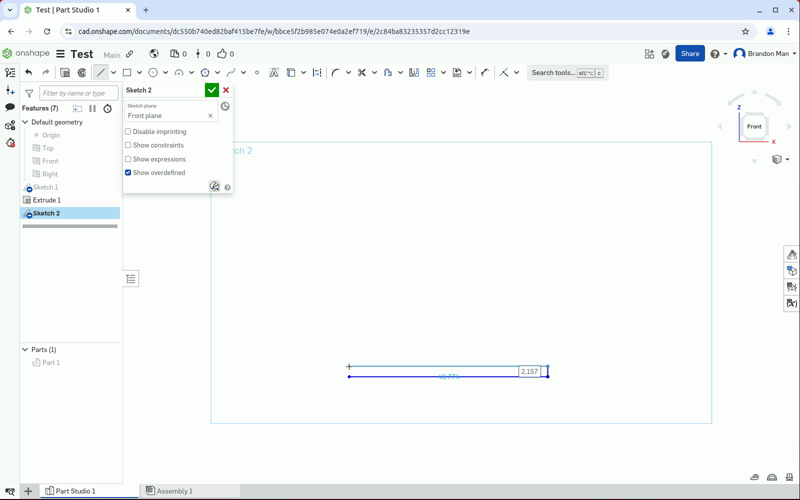
mouse_move(379, 366)
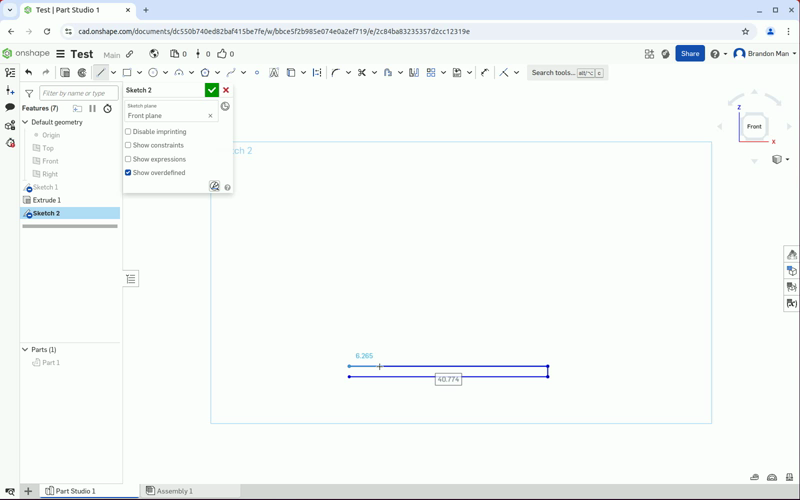
key_down(shift)
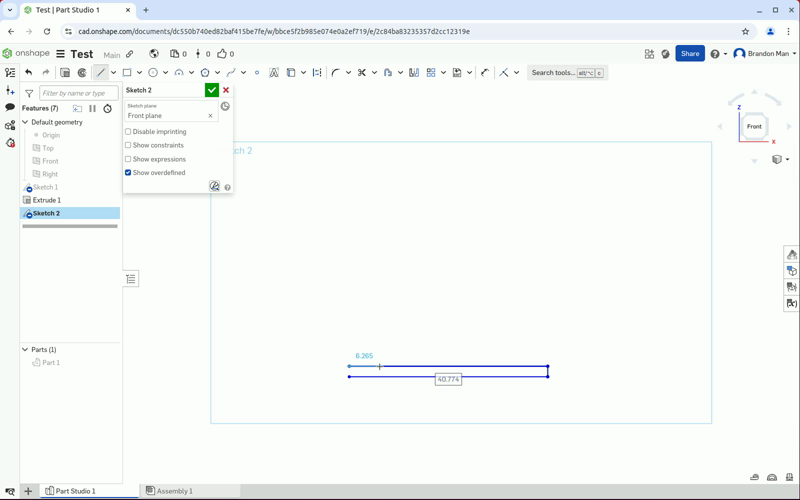
mouse_move(349, 376)
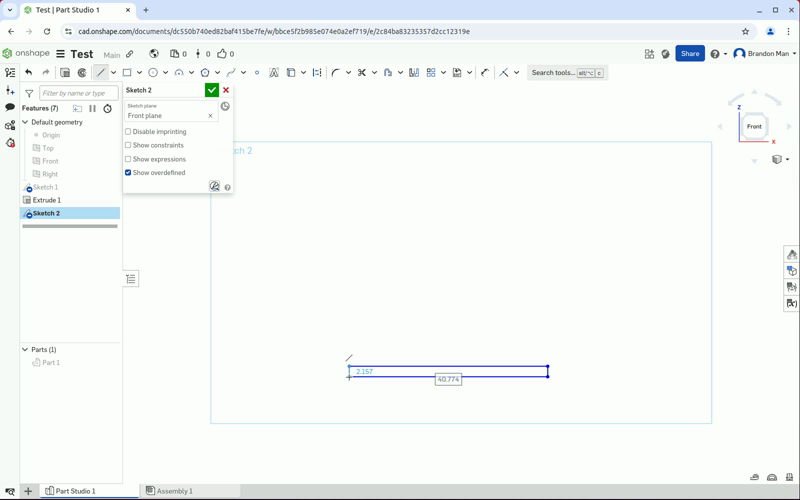
key_up(shift)
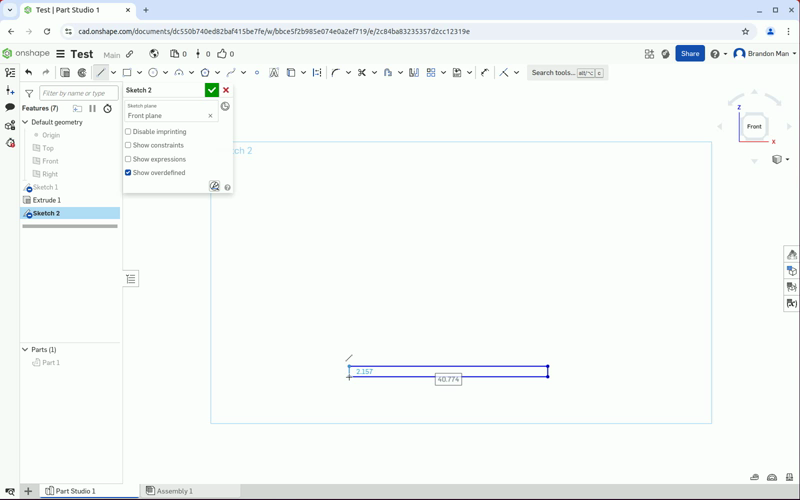
click(349, 376)
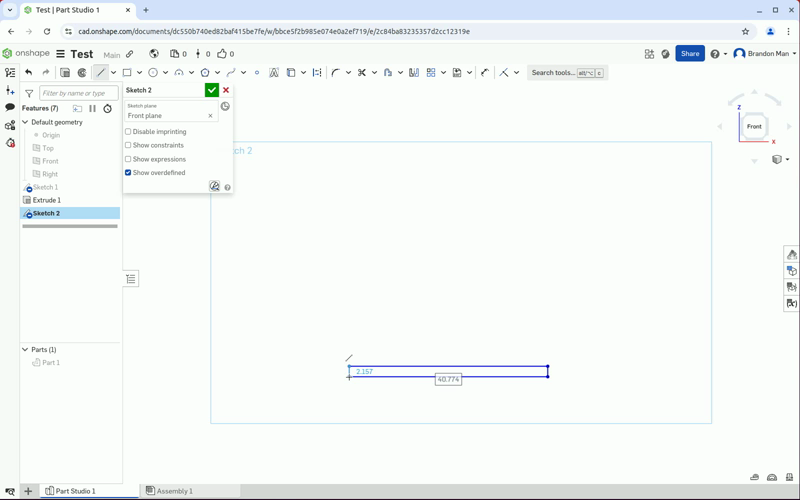
key(esc)
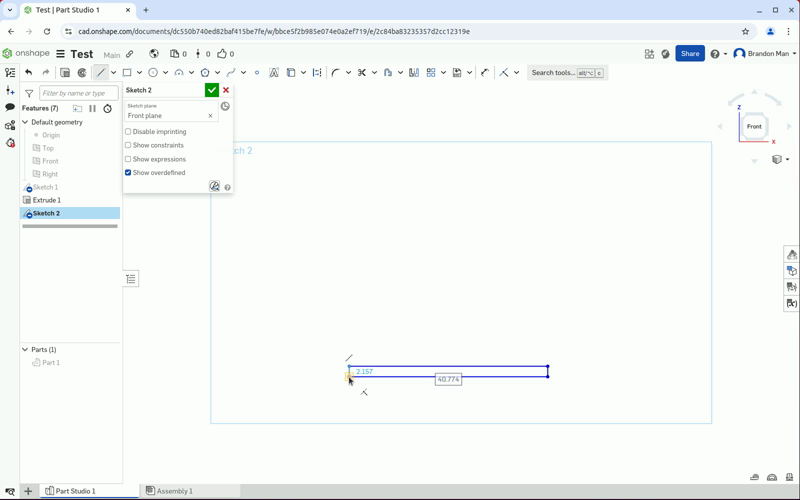
mouse_move(469, 375)
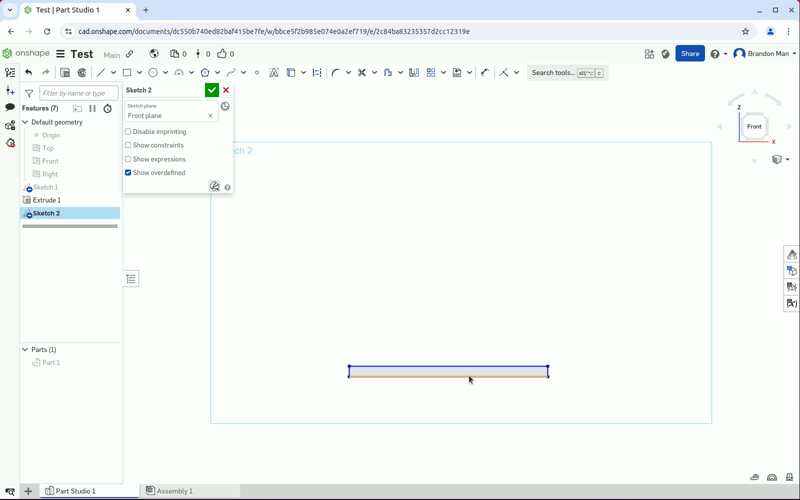
click(469, 375)
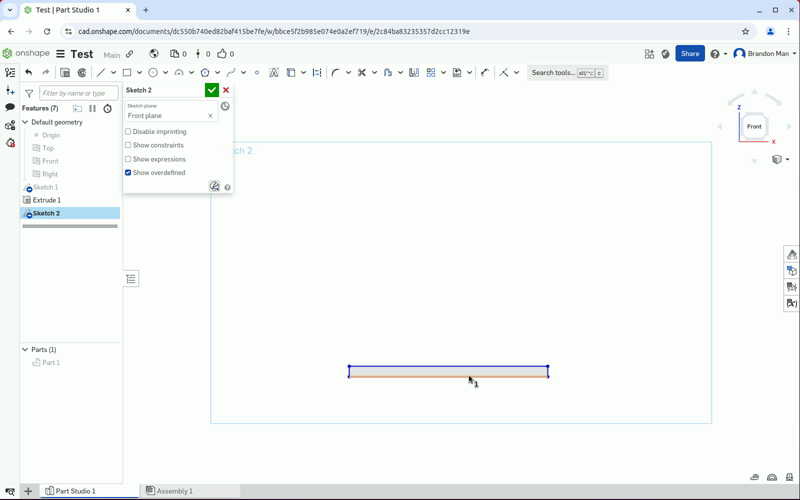
mouse_move(73, 352)
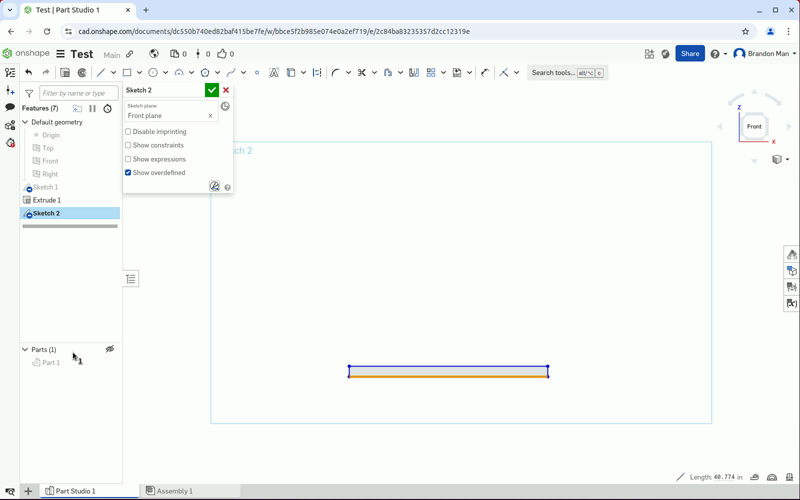
key(shift+y)
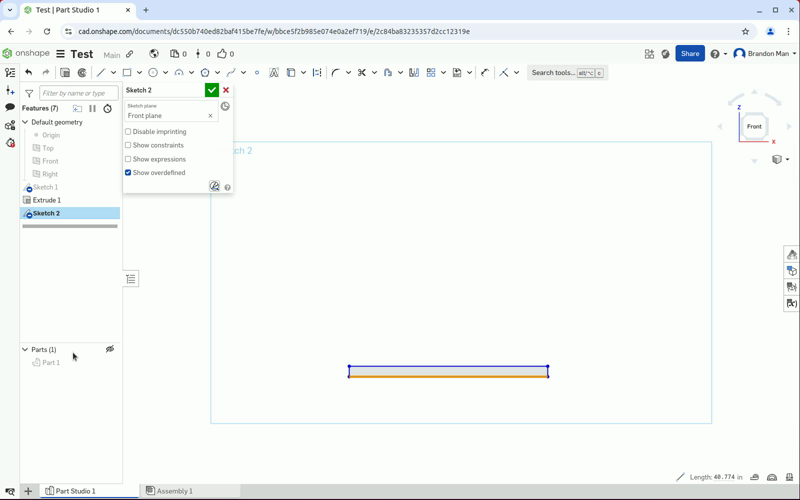
key(shift+e)
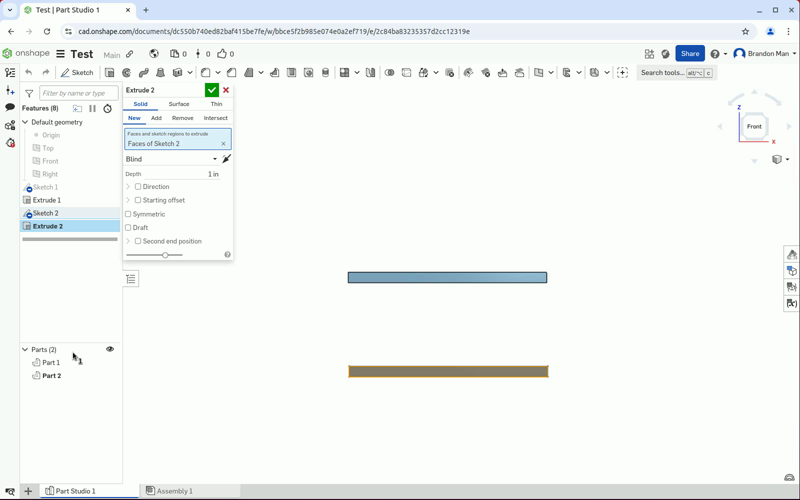
mouse_move(143, 106)
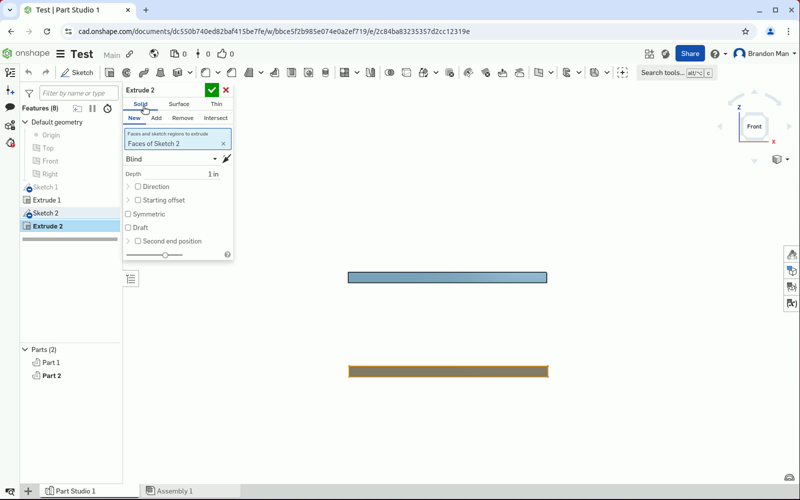
click(143, 106)
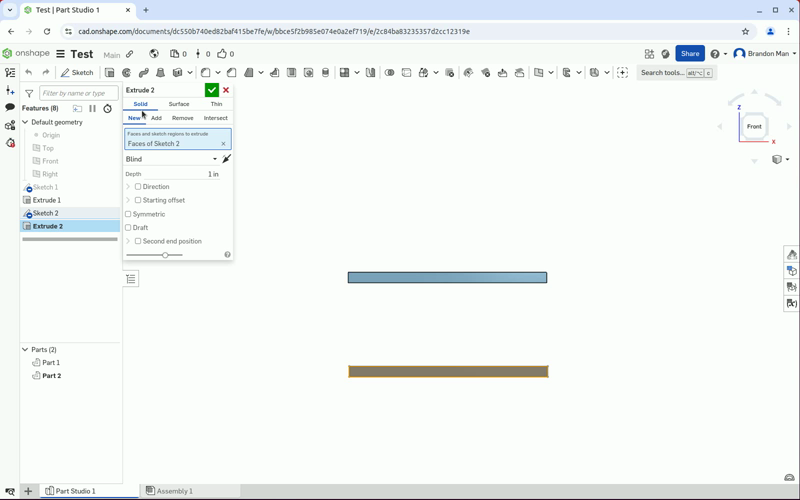
mouse_move(137, 120)
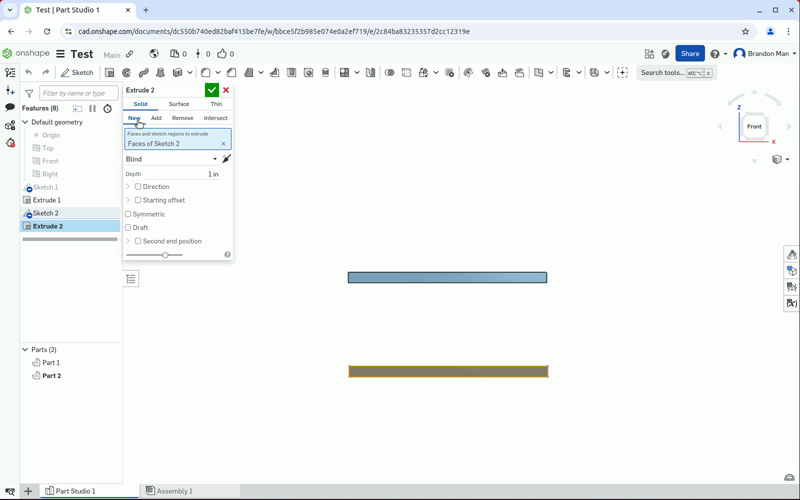
click(137, 120)
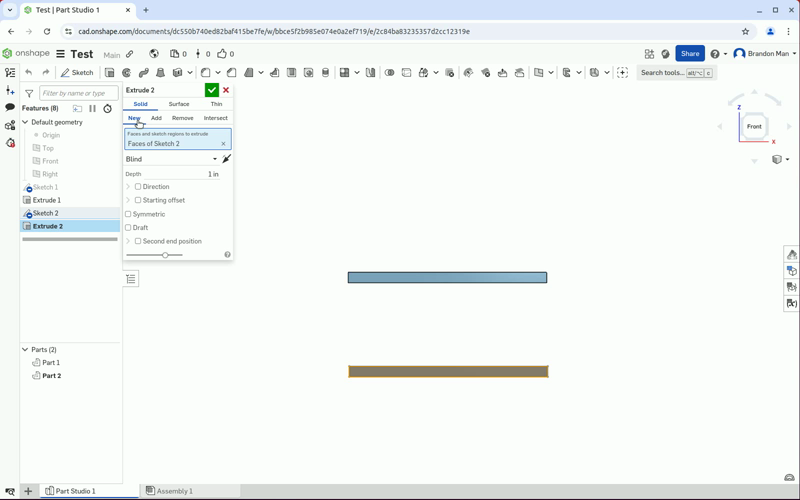
key(tab, 4)
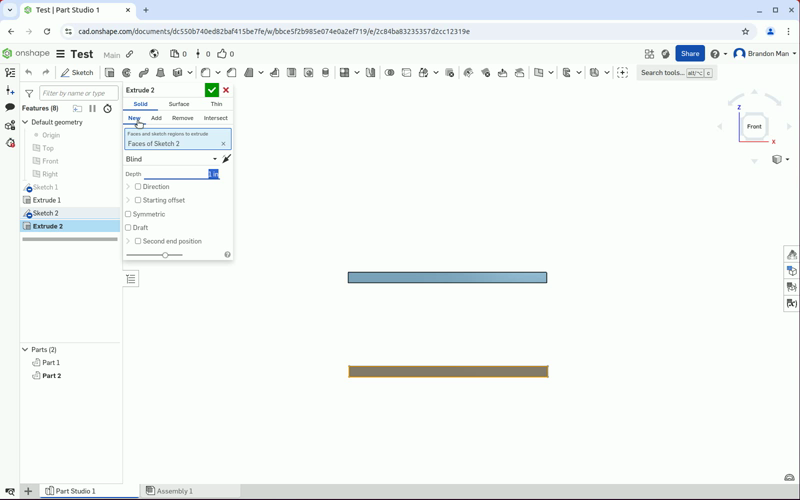
text(0.963)
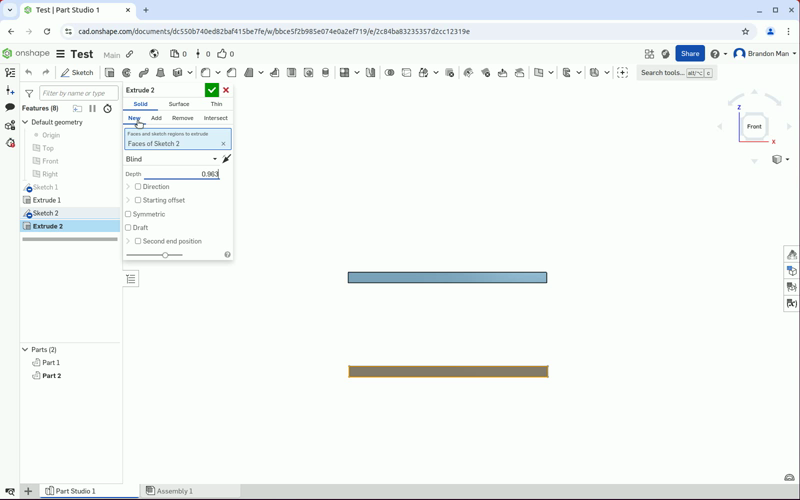
key(enter)
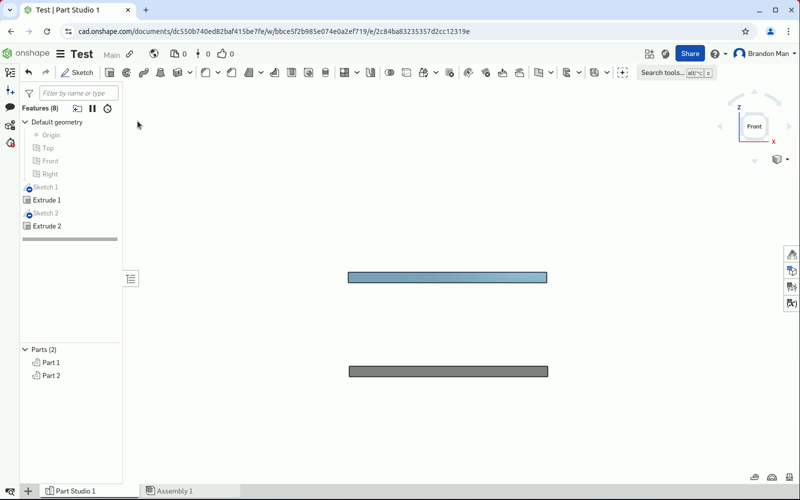
key(shift+h)
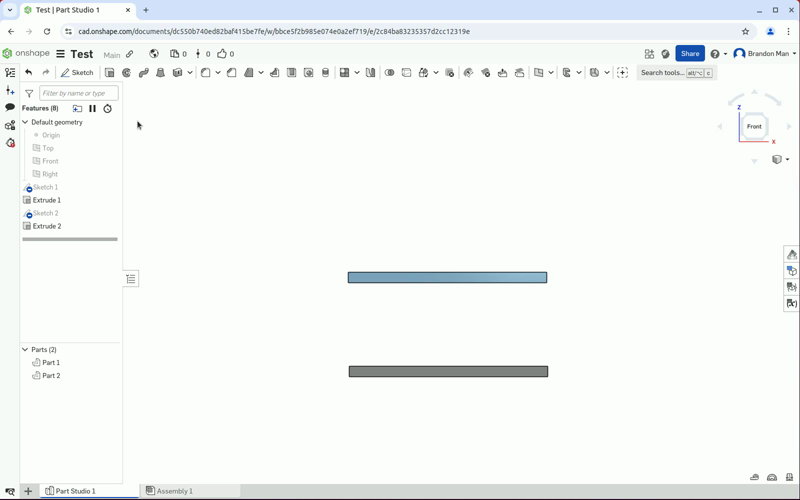
key(shift+h)
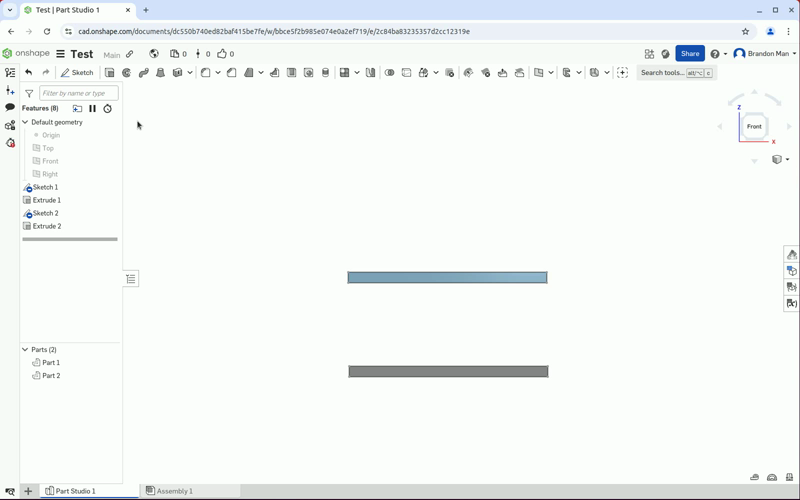
key(shift+7)
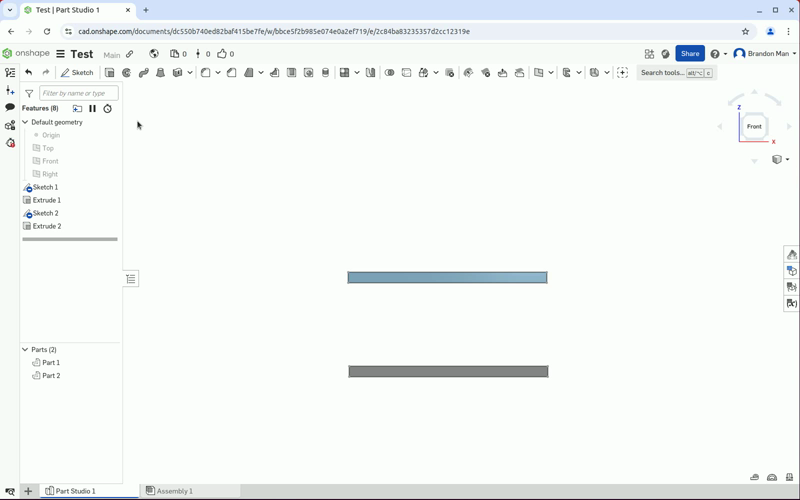
key(left, 2)
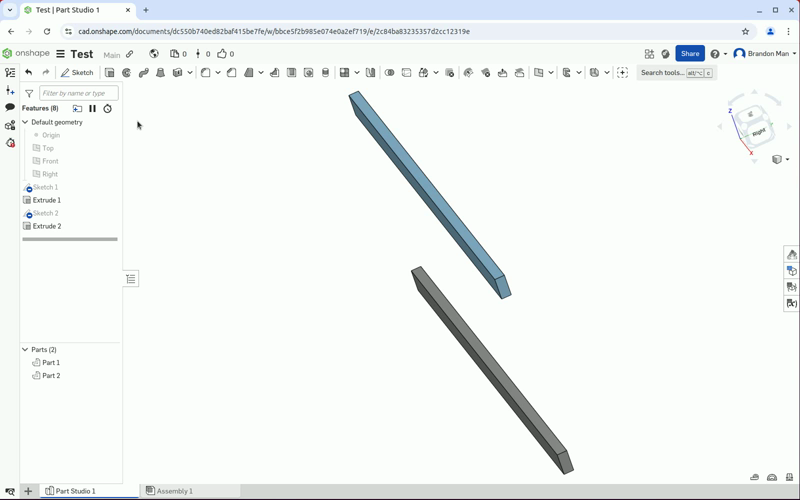
key(down, 2)
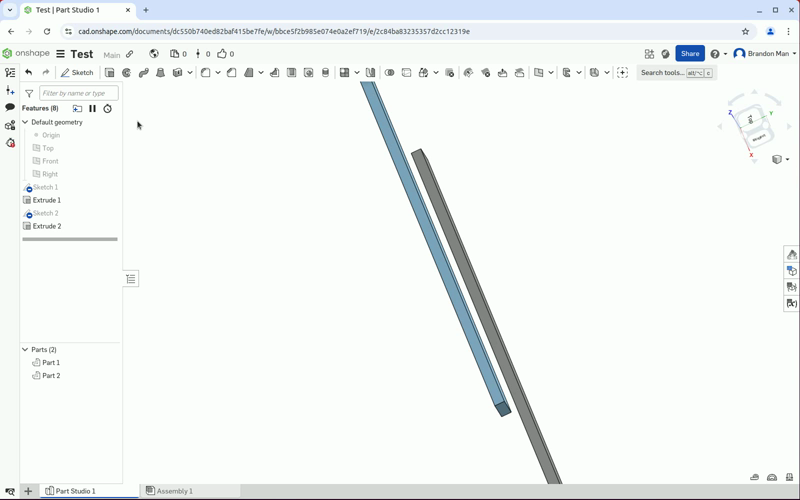
key(up, 2)
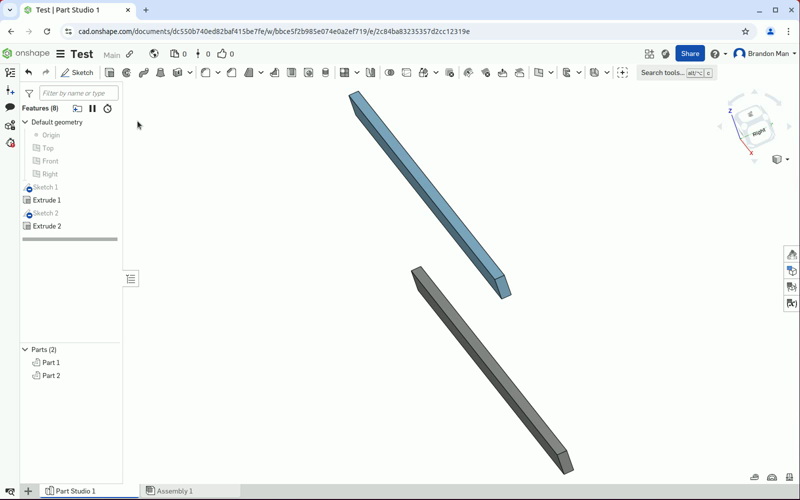
key(right, 2)
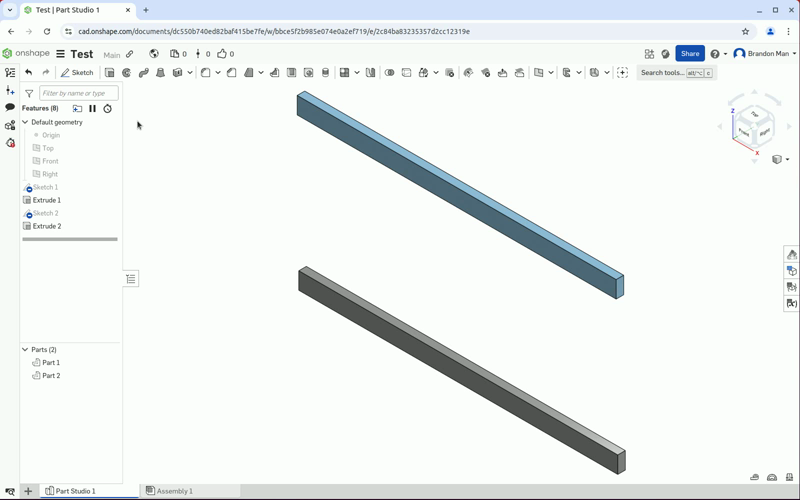
mouse_move(73, 189)
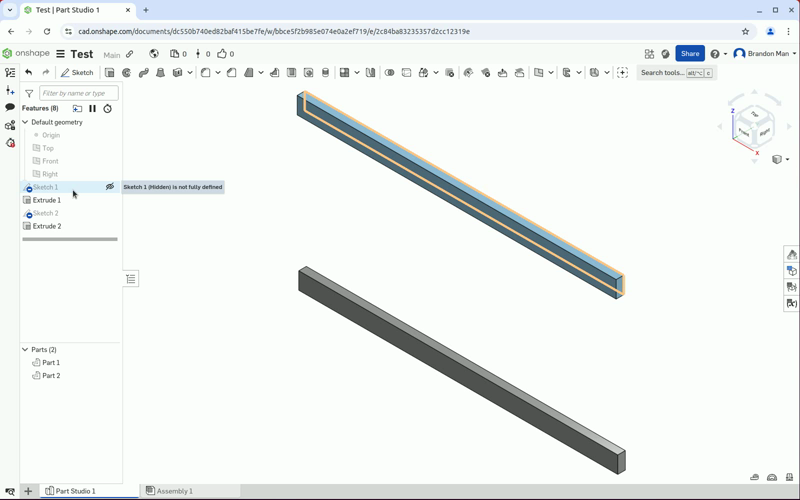
click(73, 189)